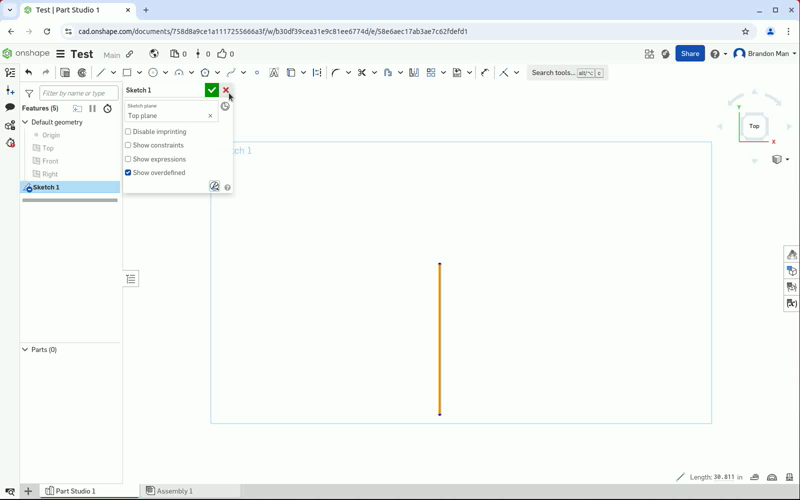
key(shift+h)
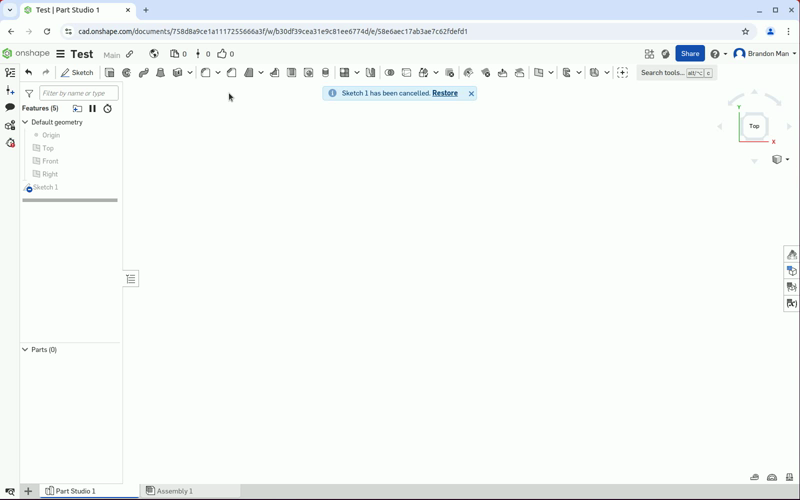
mouse_move(73, 352)
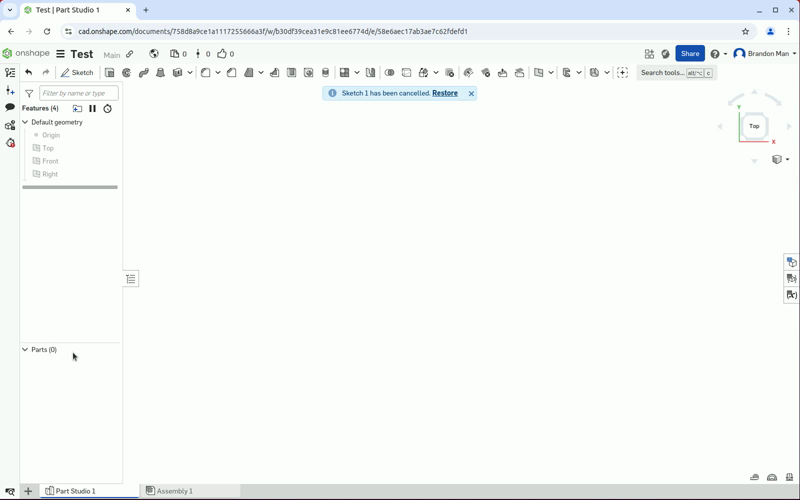
key(y)
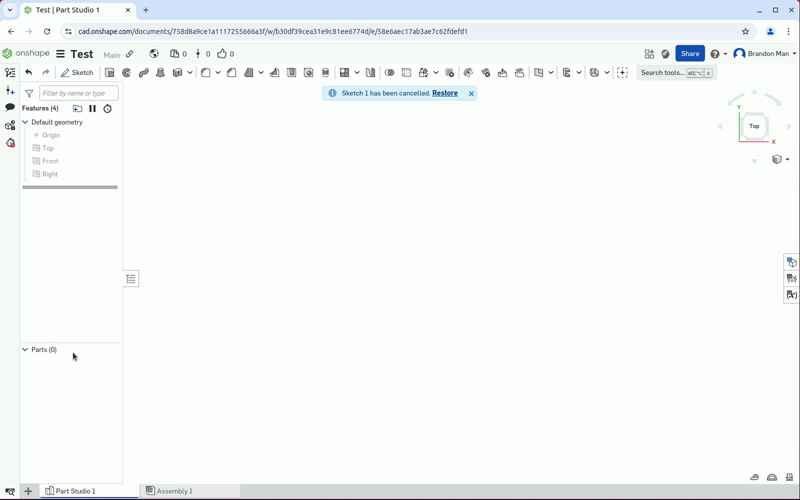
key(shift+p)
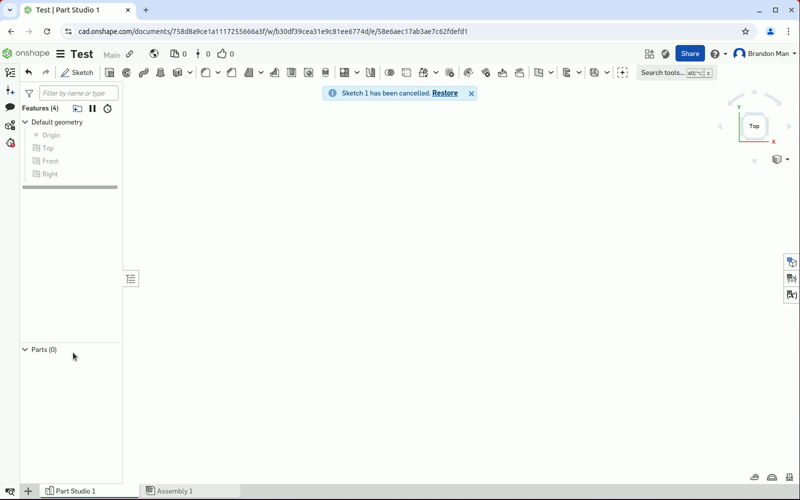
key(space)
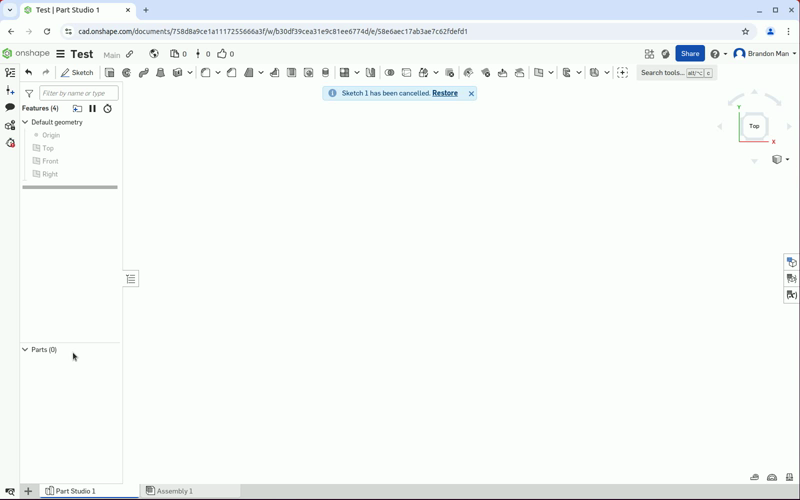
key_down(shift)
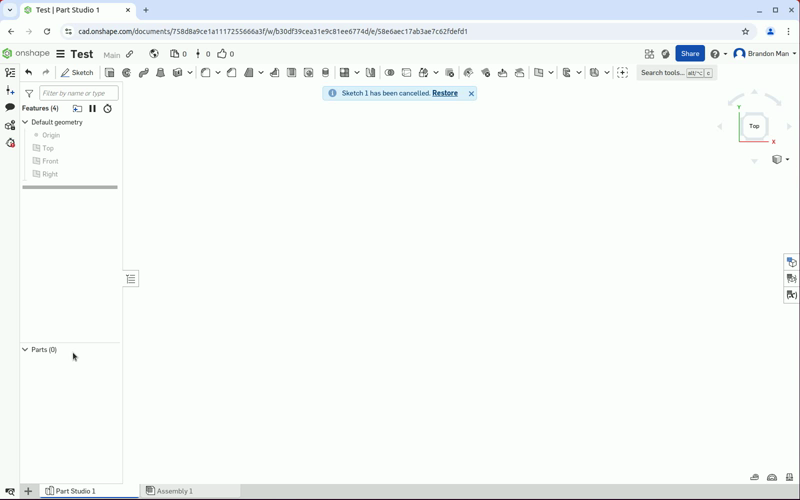
key(up)
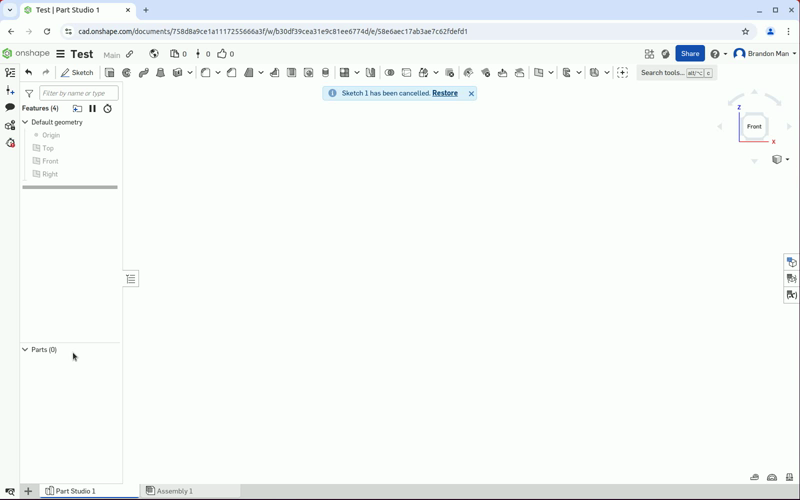
key_up(shift)
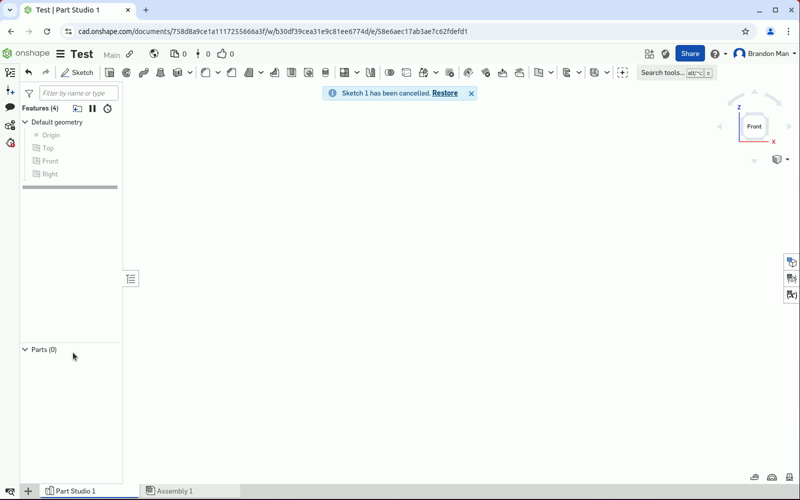
mouse_move(73, 352)
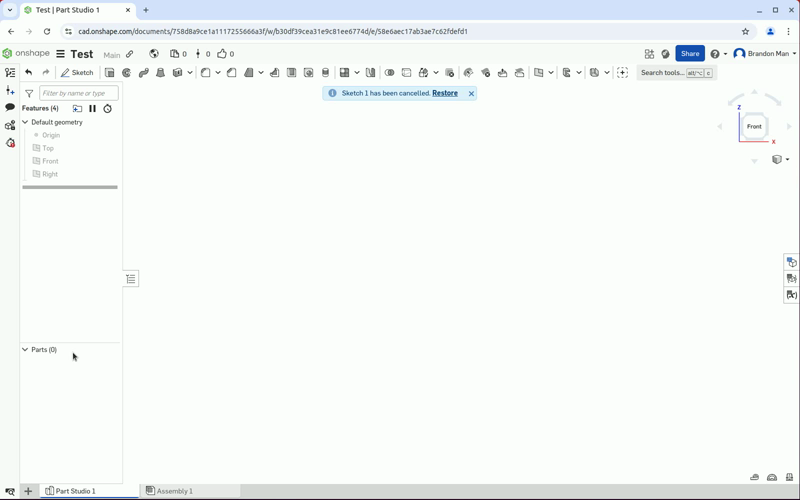
key(shift+y)
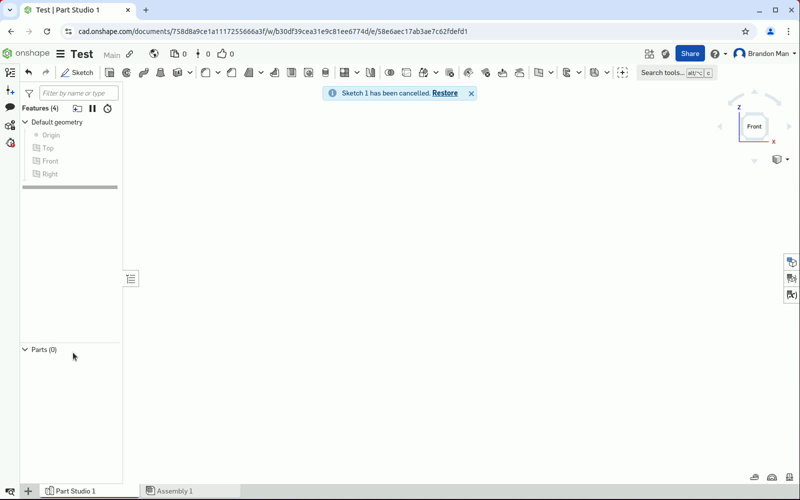
key(shift+s)
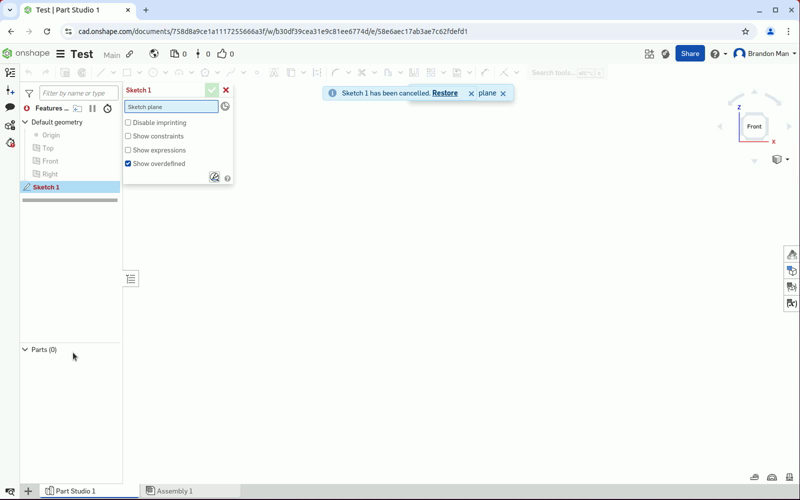
mouse_move(73, 163)
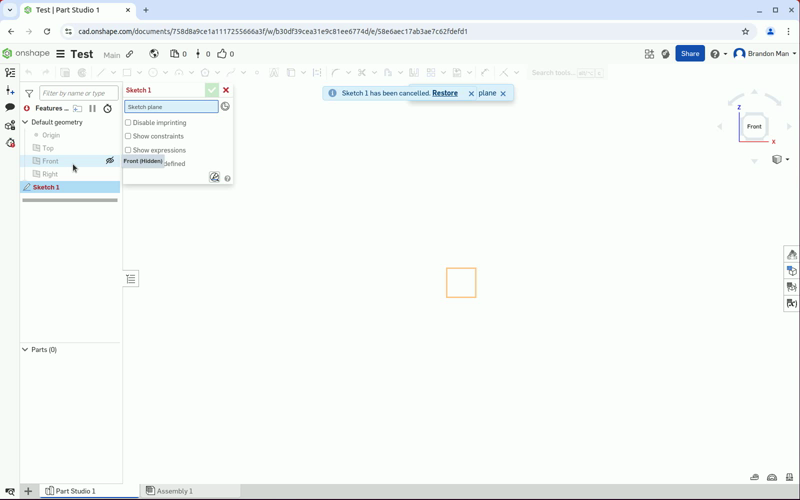
click(73, 163)
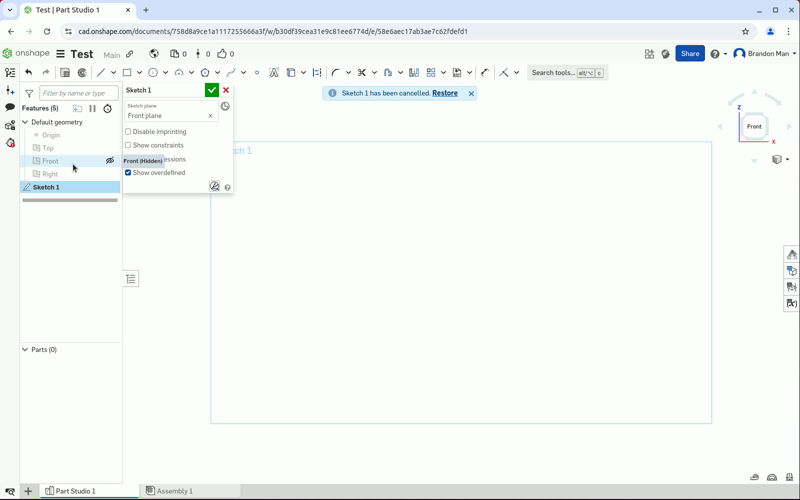
mouse_move(73, 352)
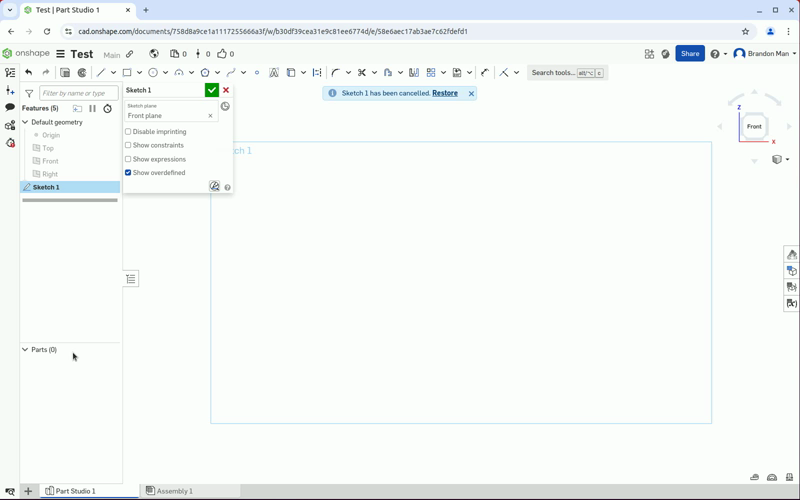
key(y)
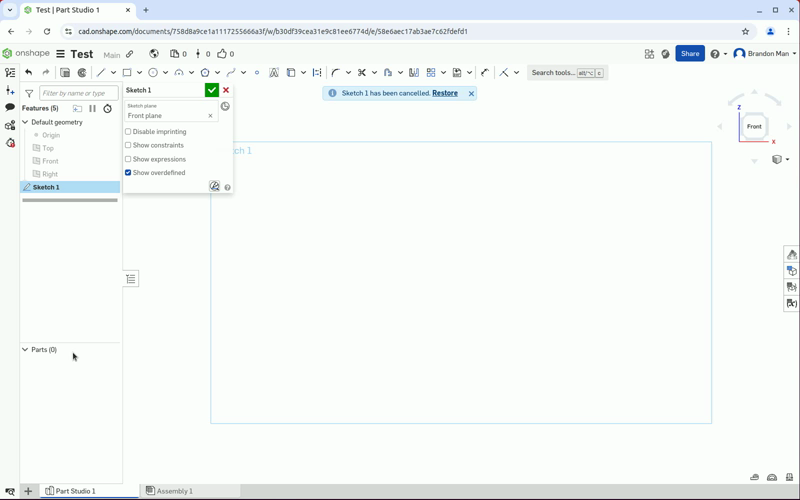
key(l)
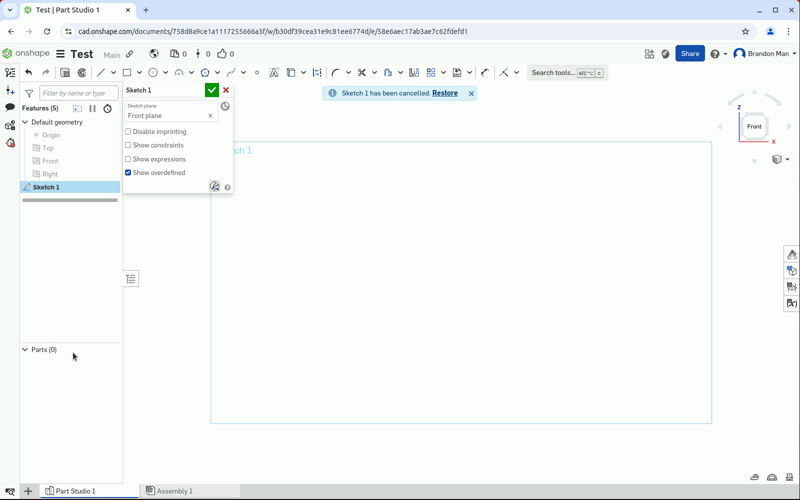
key_down(shift)
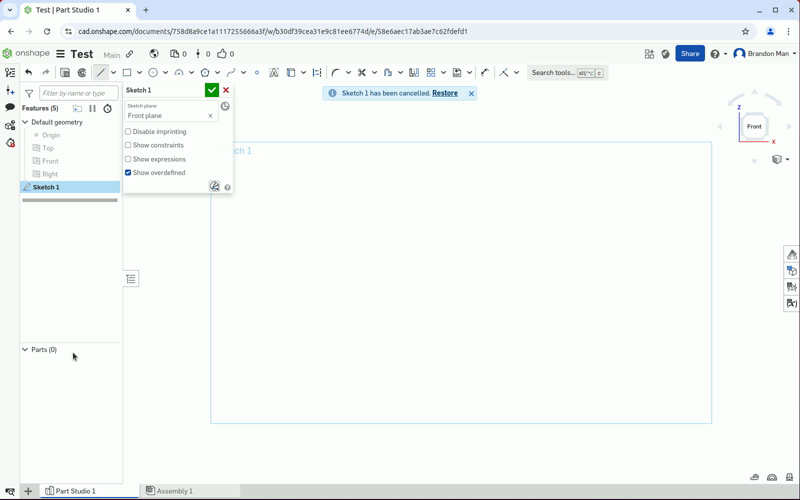
mouse_move(348, 282)
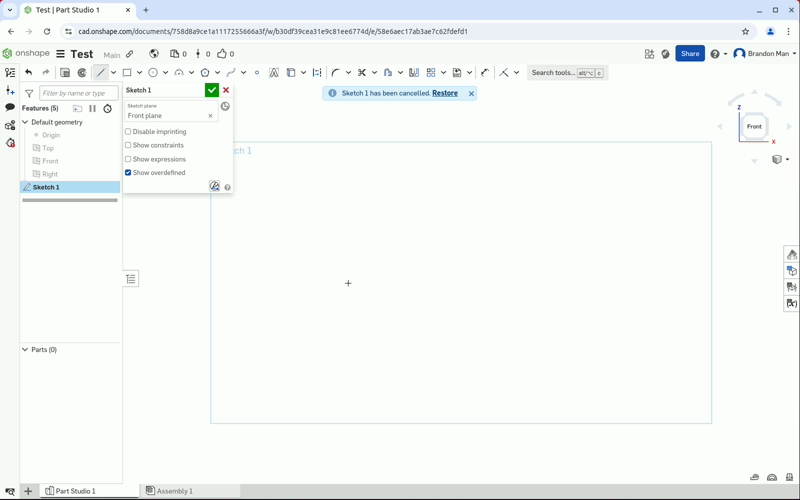
click(348, 282)
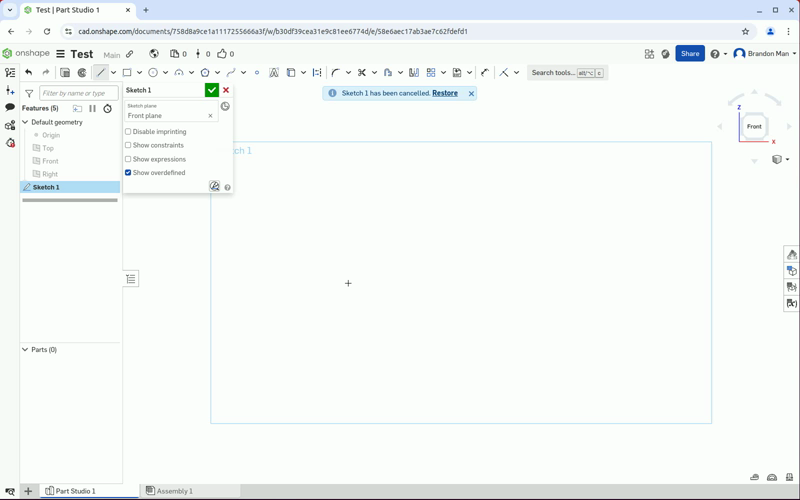
key_up(shift)
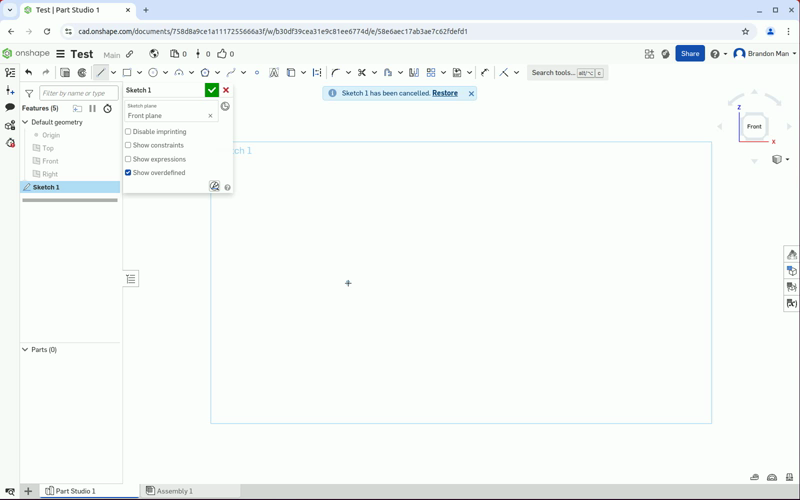
key_down(shift)
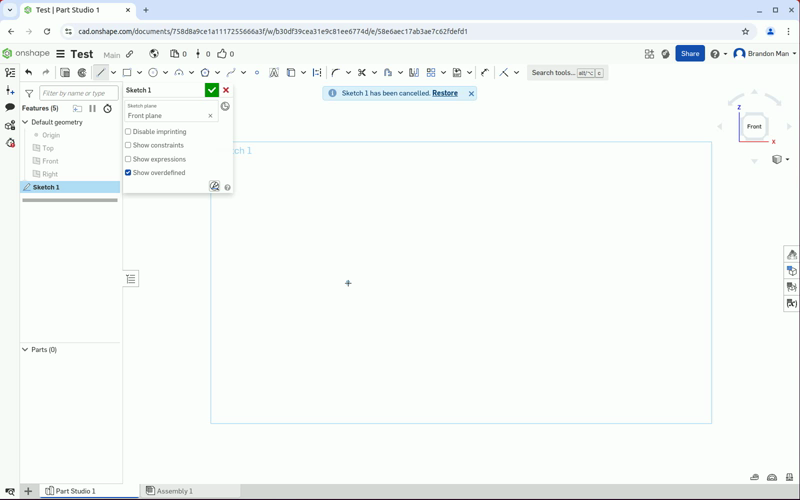
mouse_move(460, 282)
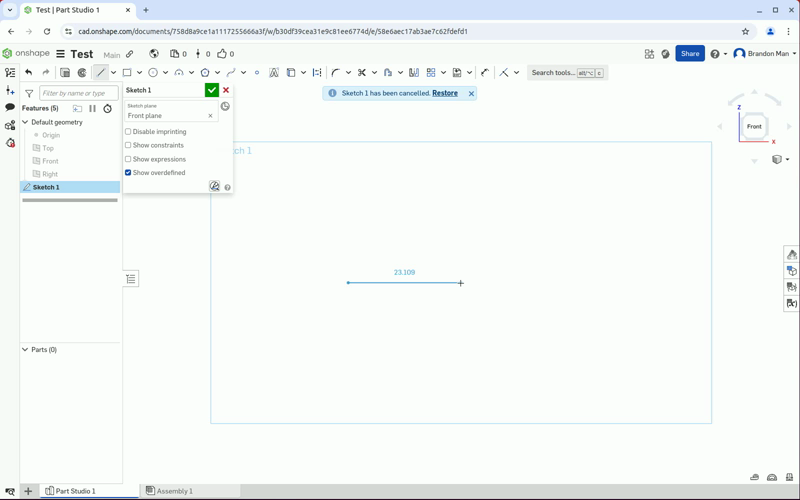
click(460, 282)
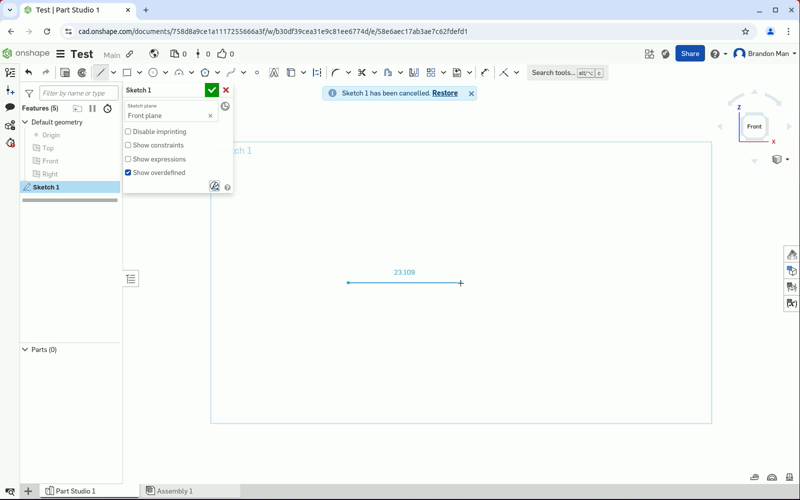
key_up(shift)
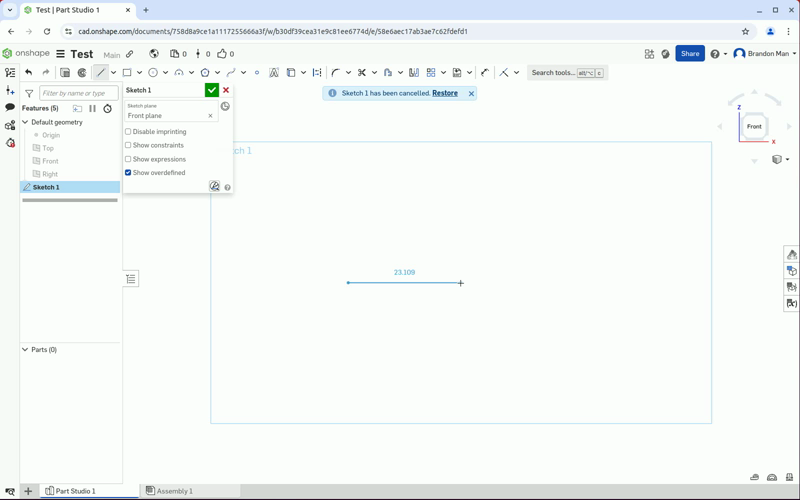
key_down(shift)
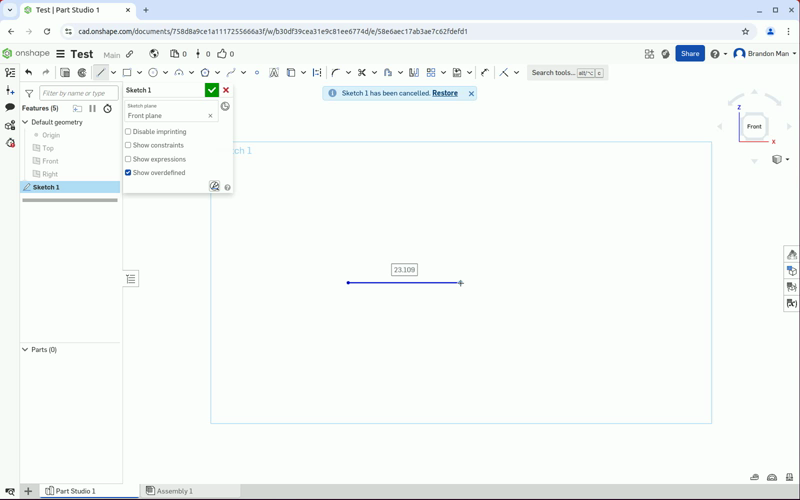
mouse_move(460, 170)
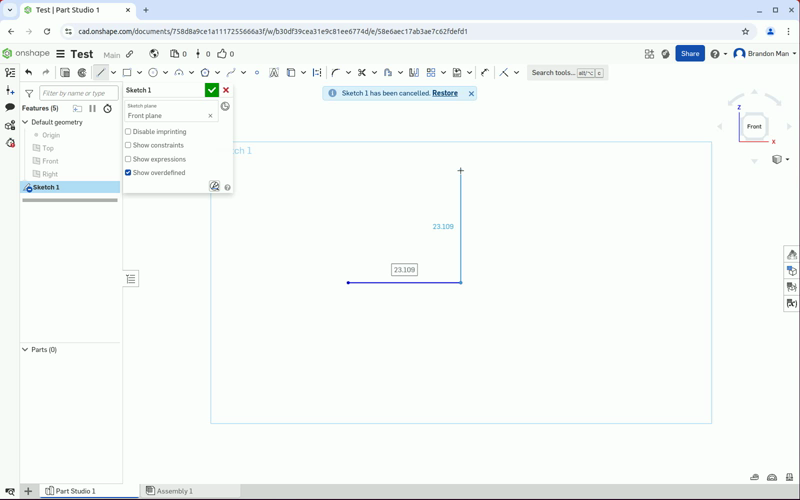
click(460, 170)
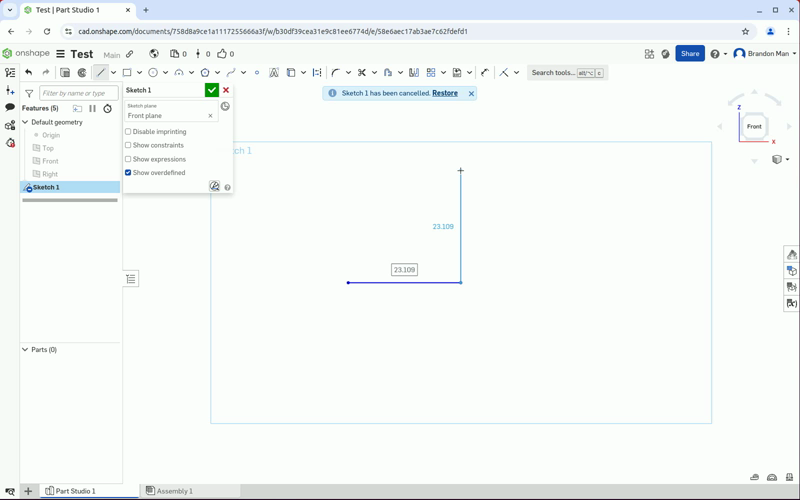
key_up(shift)
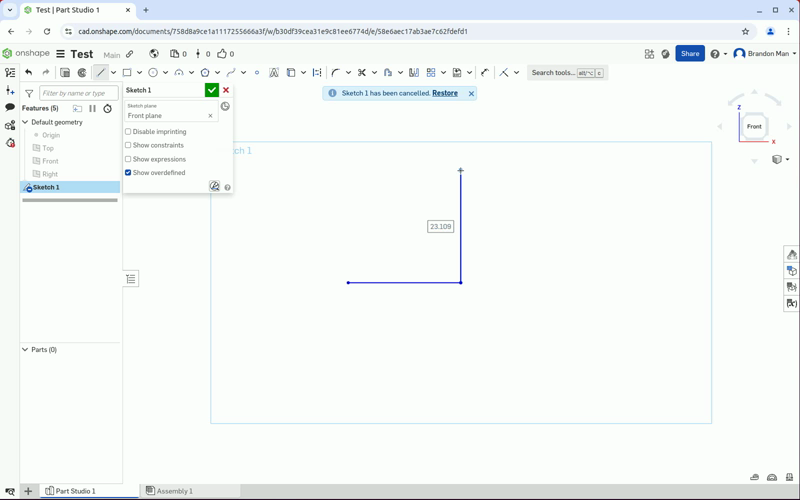
key_down(shift)
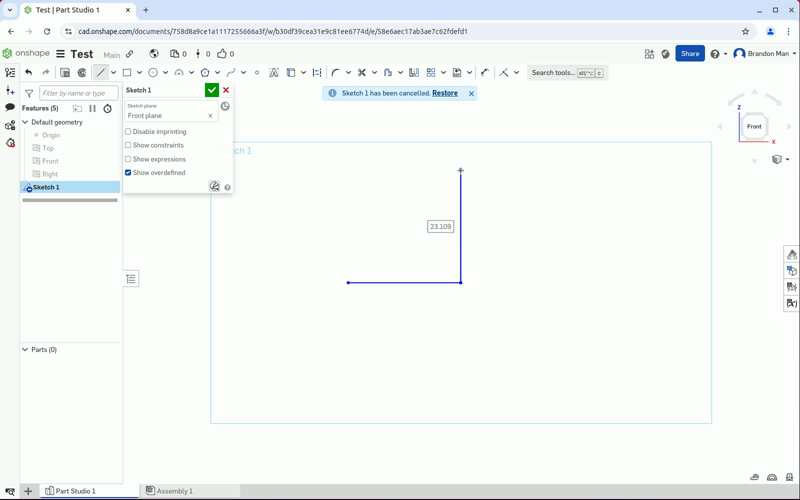
mouse_move(348, 170)
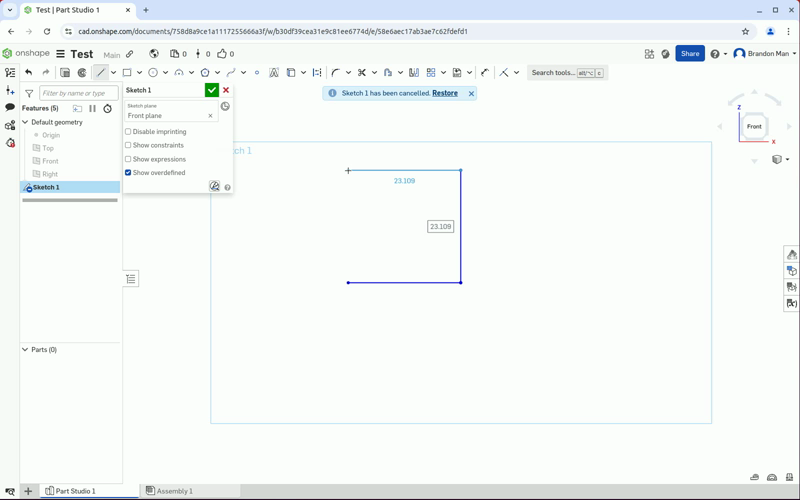
click(348, 170)
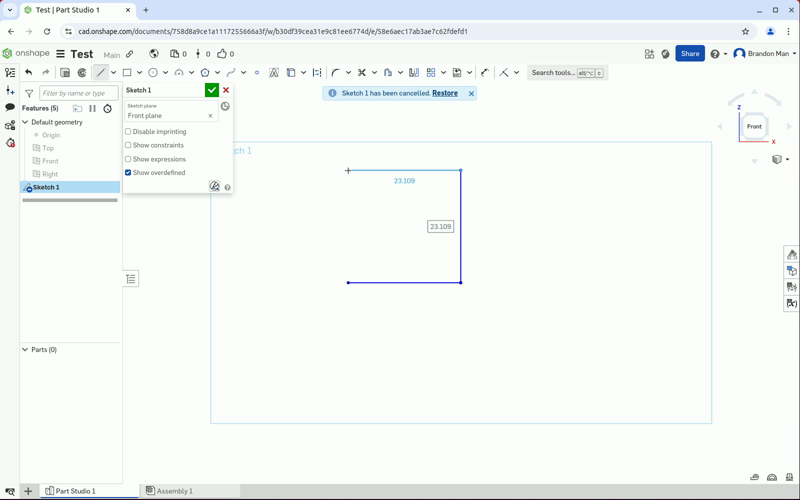
key_up(shift)
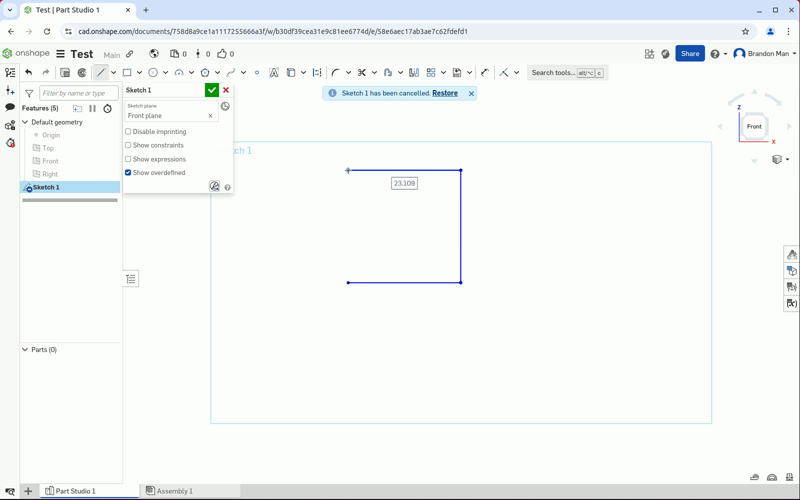
key_down(shift)
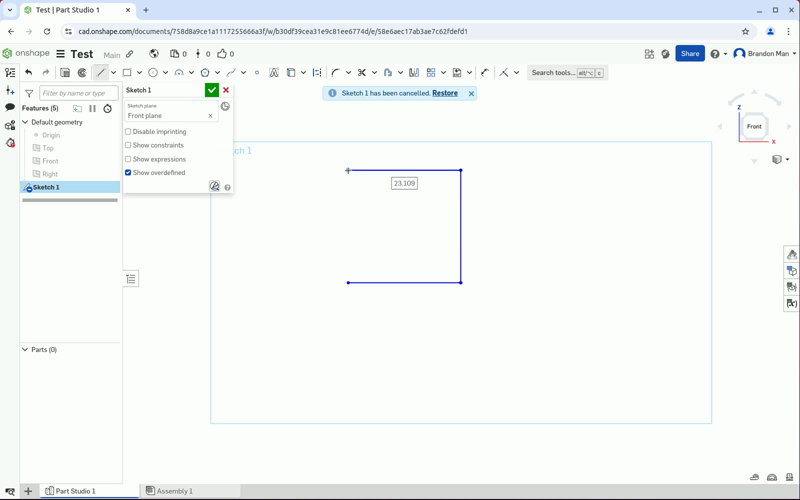
mouse_move(348, 282)
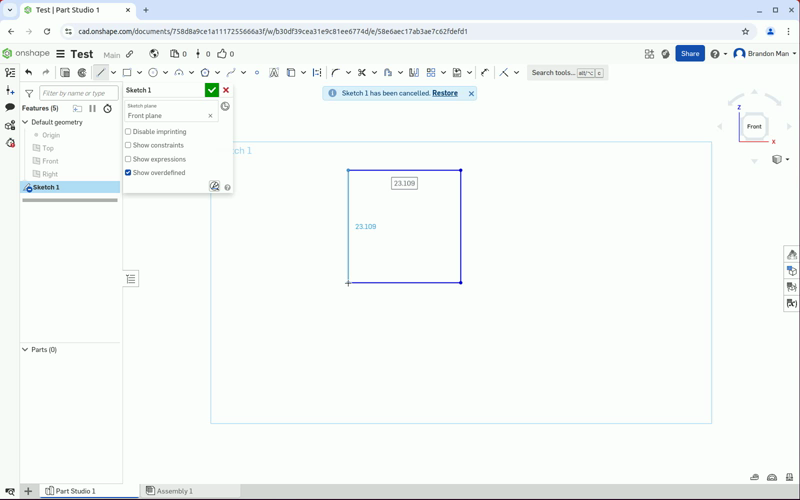
key_up(shift)
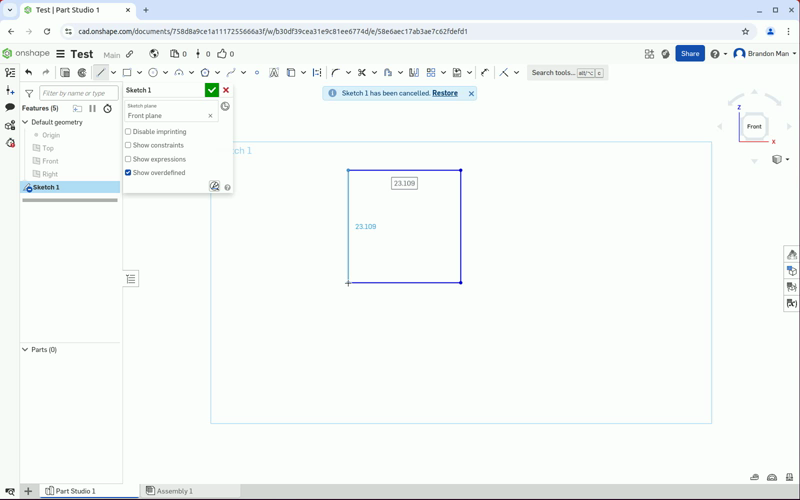
click(348, 282)
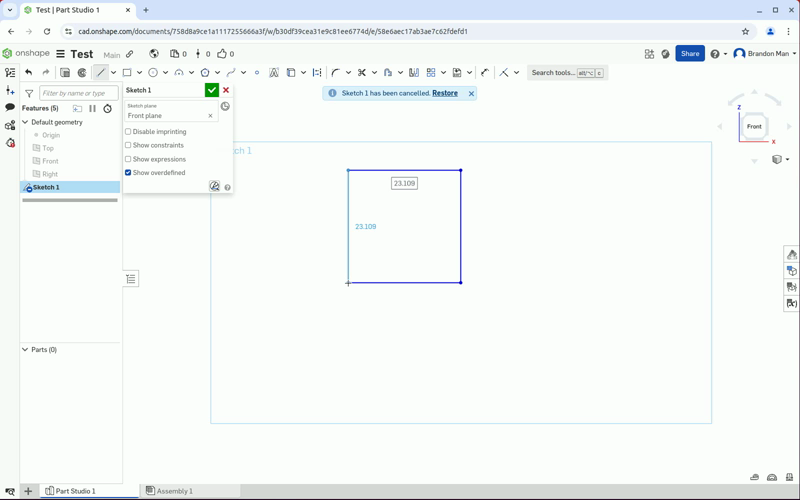
key(esc)
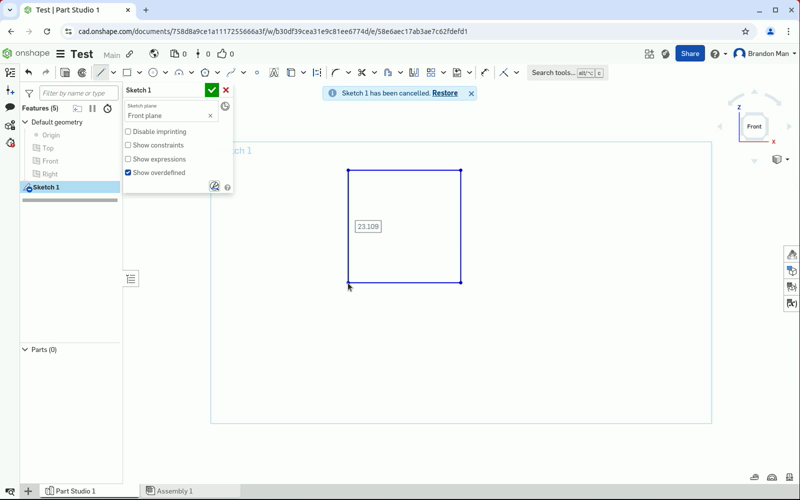
mouse_move(402, 206)
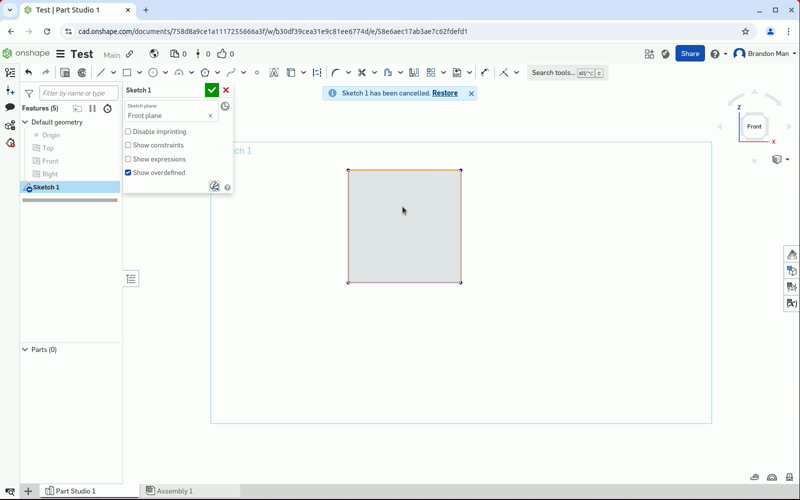
click(402, 206)
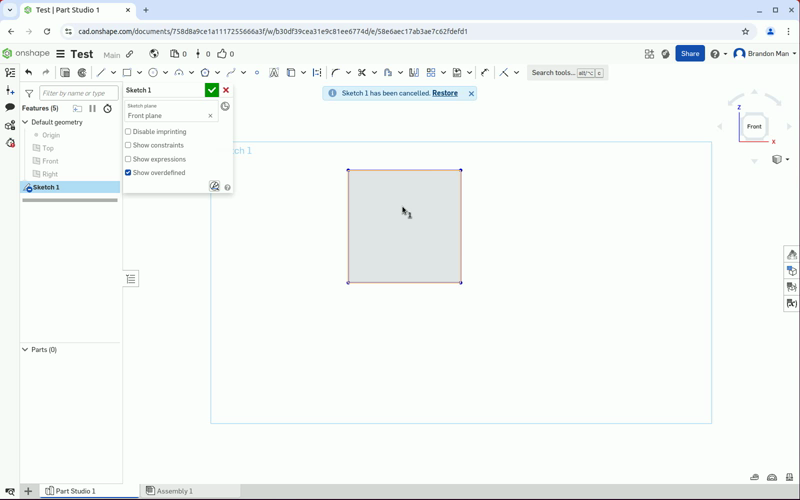
mouse_move(73, 352)
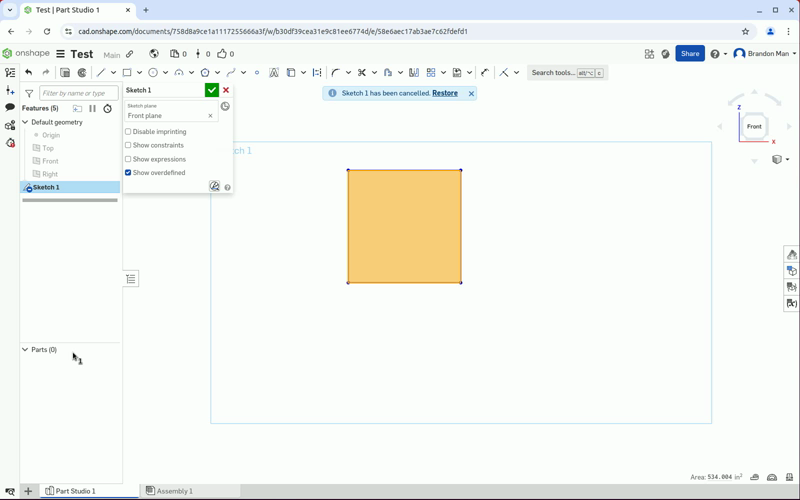
key(shift+y)
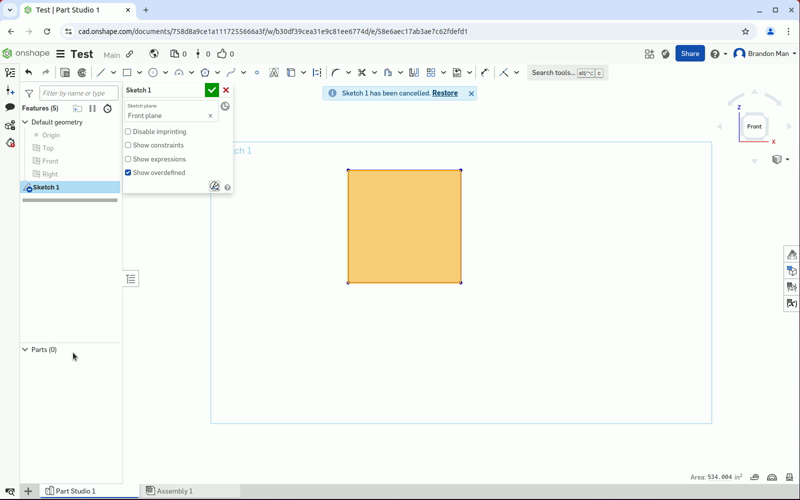
key(shift+e)
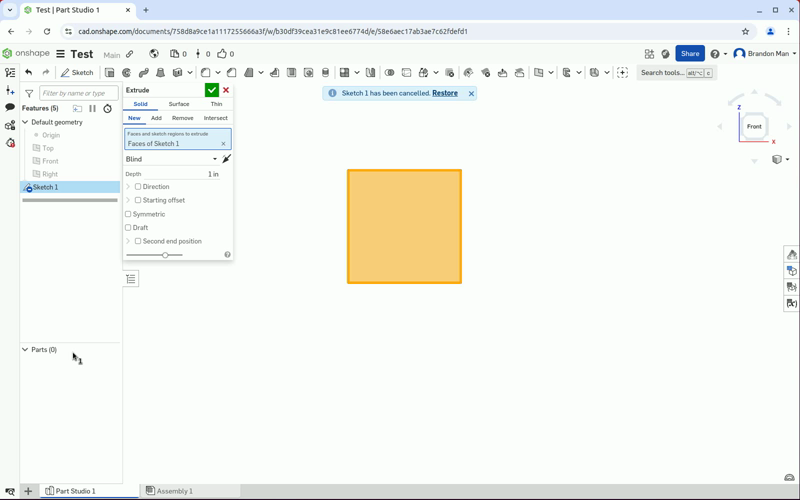
mouse_move(143, 106)
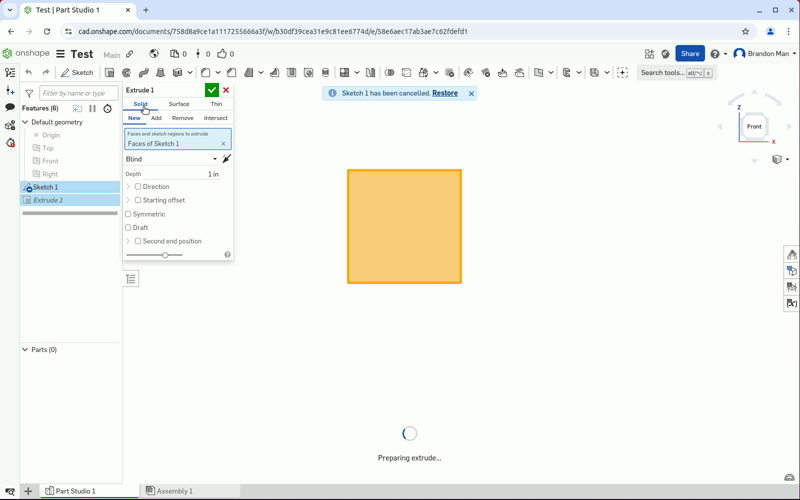
click(143, 106)
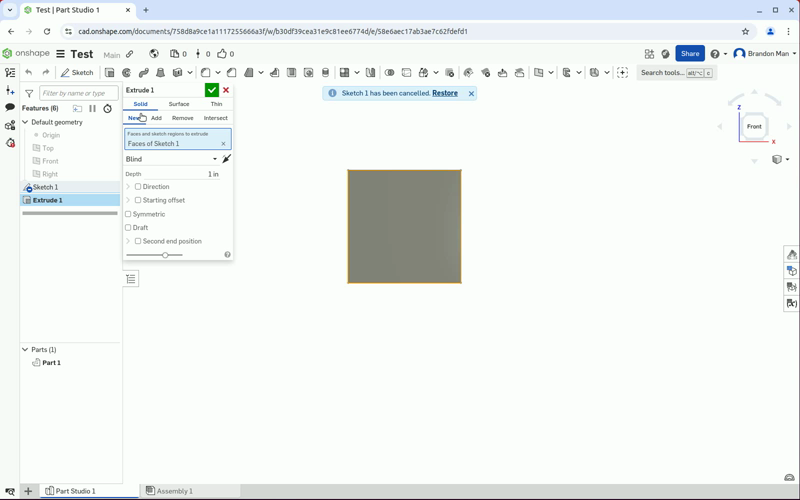
mouse_move(137, 120)
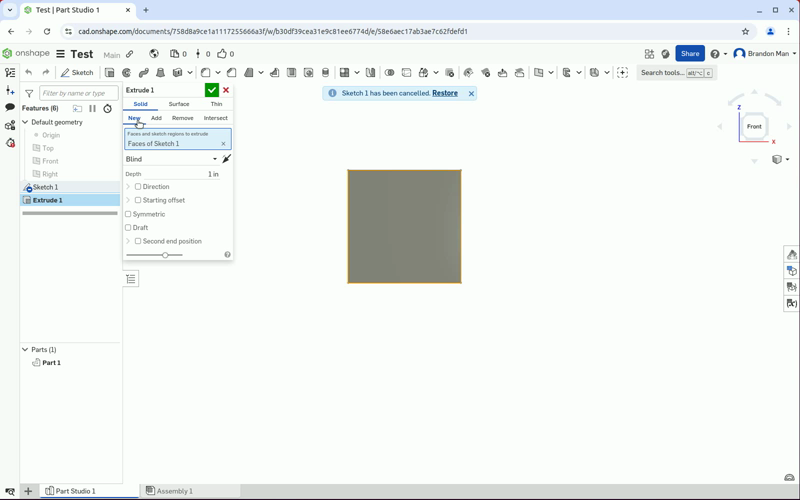
click(137, 120)
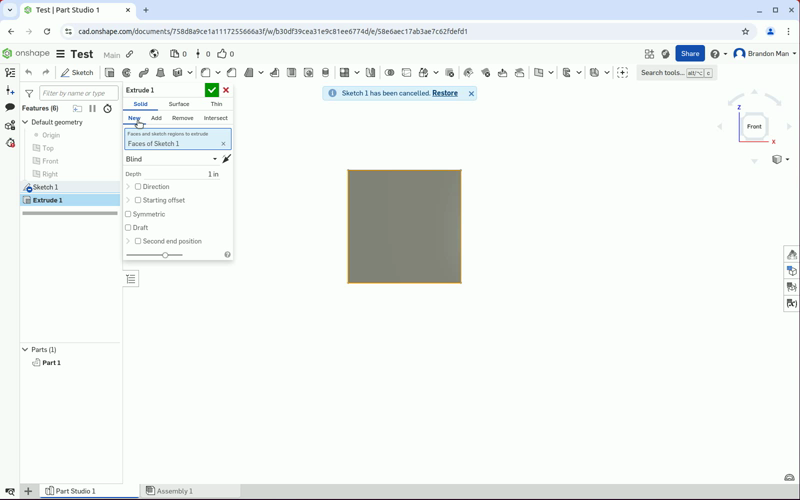
key(tab, 4)
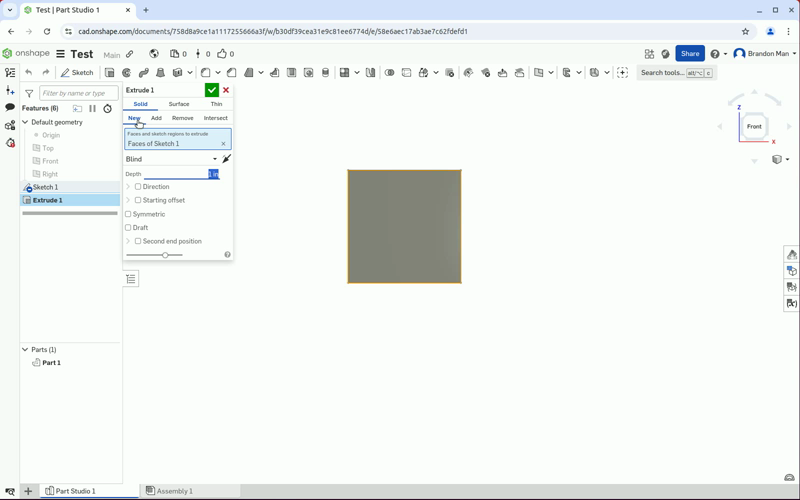
text(23.108)
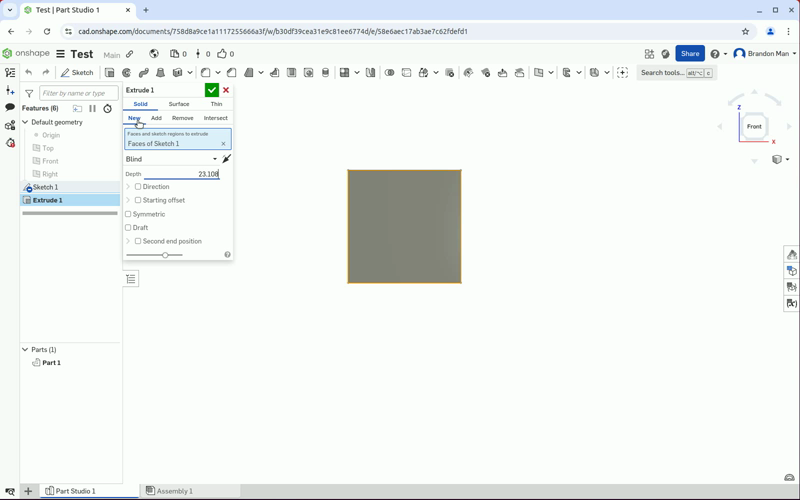
key(enter)
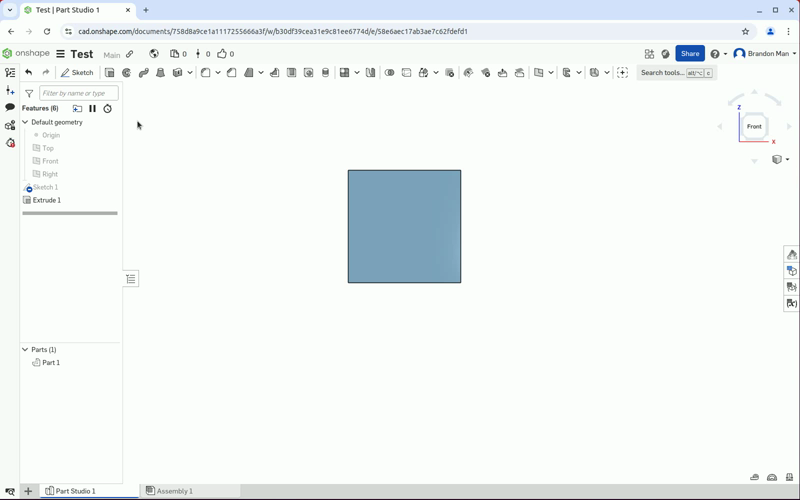
key(shift+h)
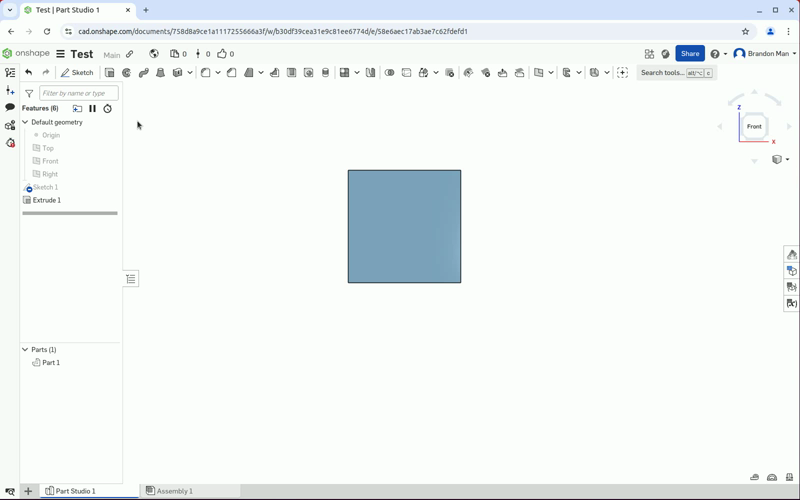
key(shift+h)
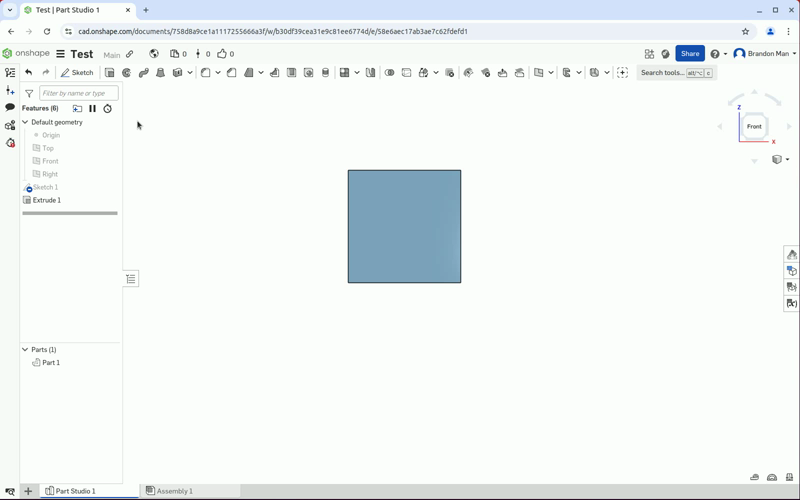
mouse_move(73, 189)
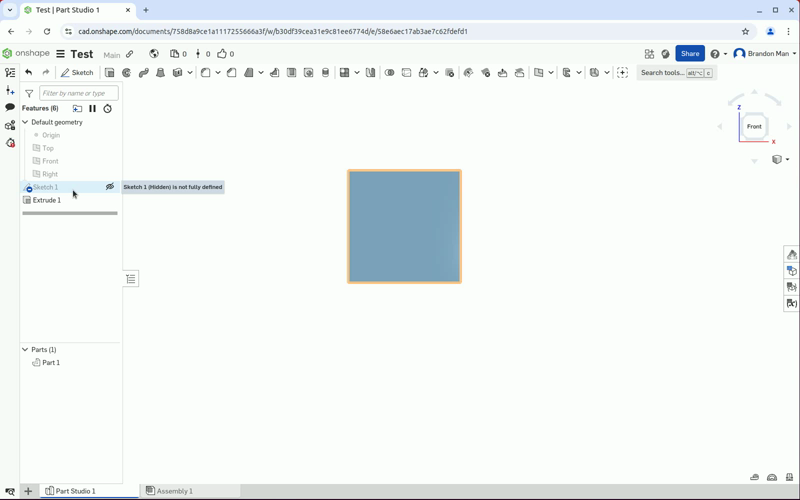
click(73, 189)
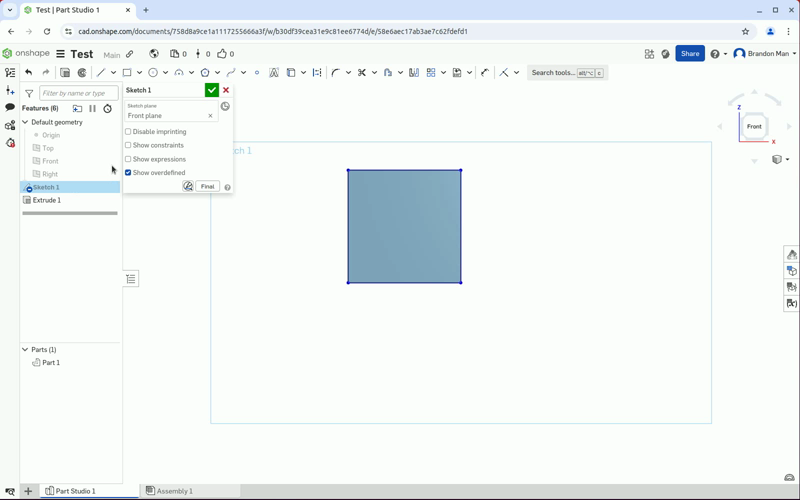
mouse_move(229, 92)
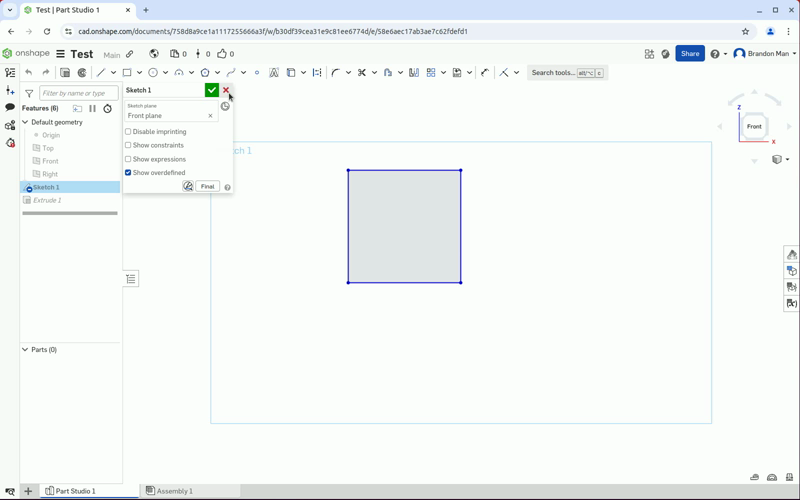
click(229, 92)
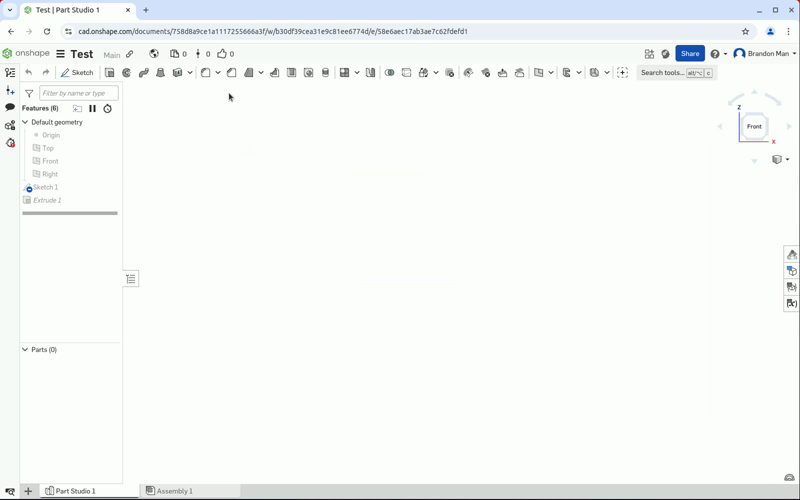
mouse_move(541, 75)
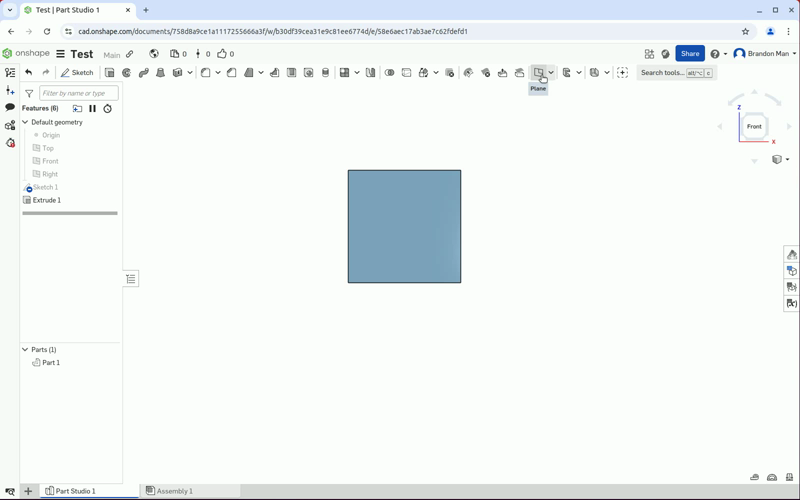
click(541, 75)
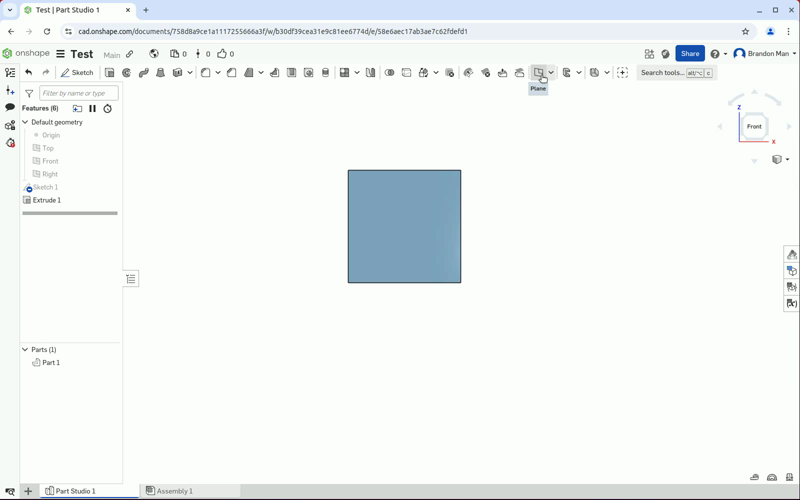
mouse_move(73, 163)
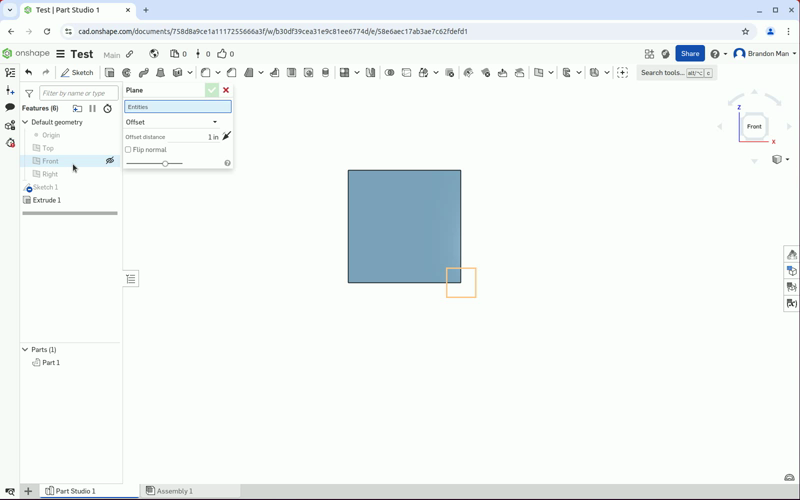
click(73, 163)
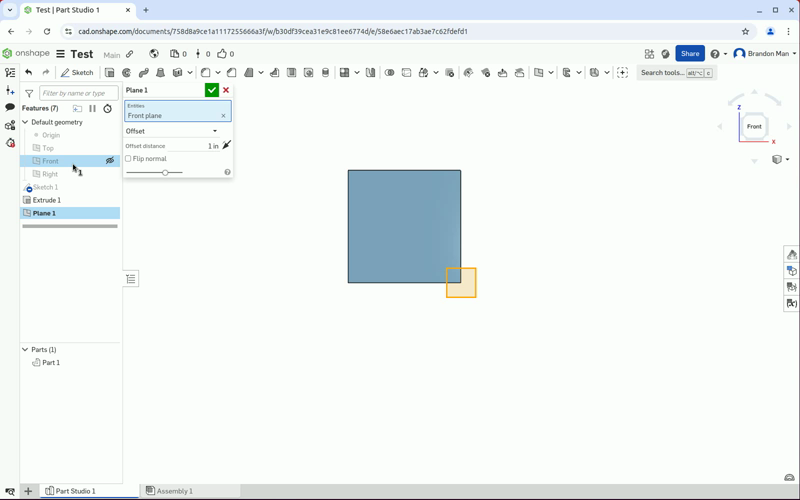
key(tab, 2)
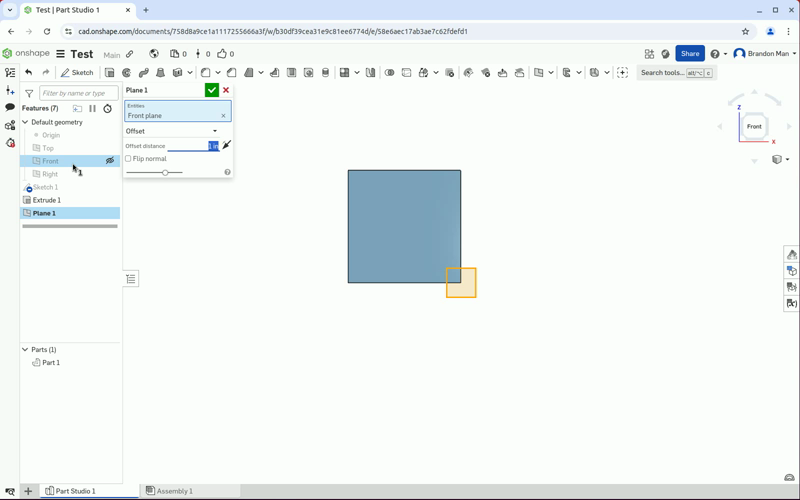
text(23.108)
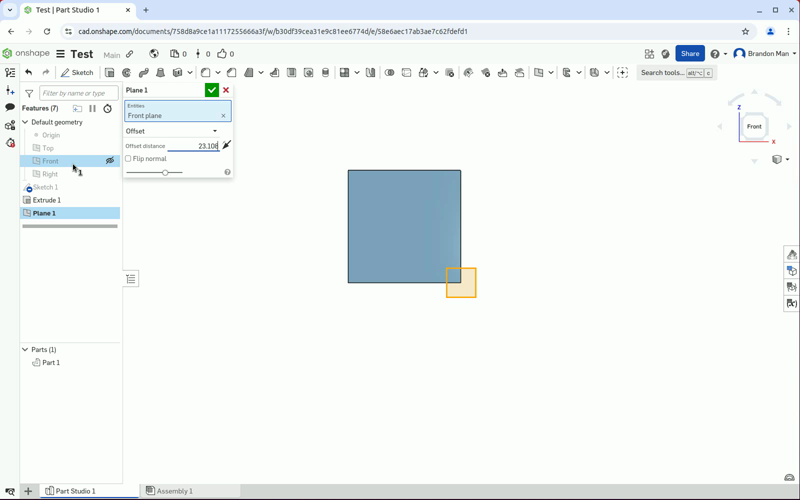
key(enter, 2)
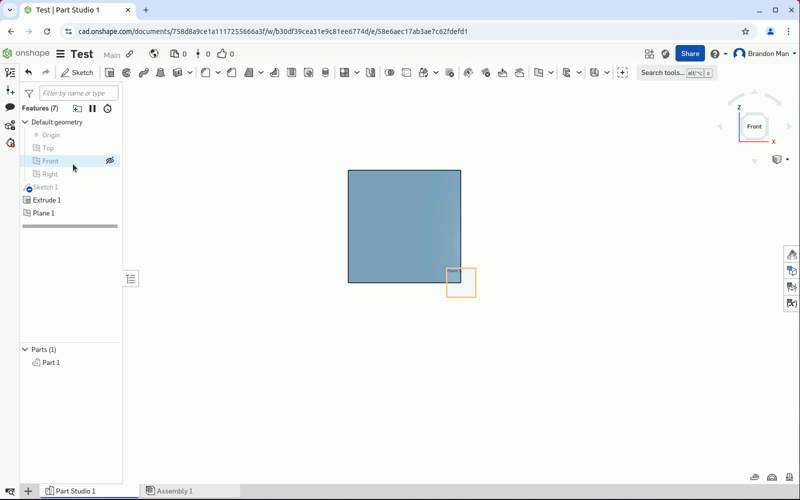
key(shift+s)
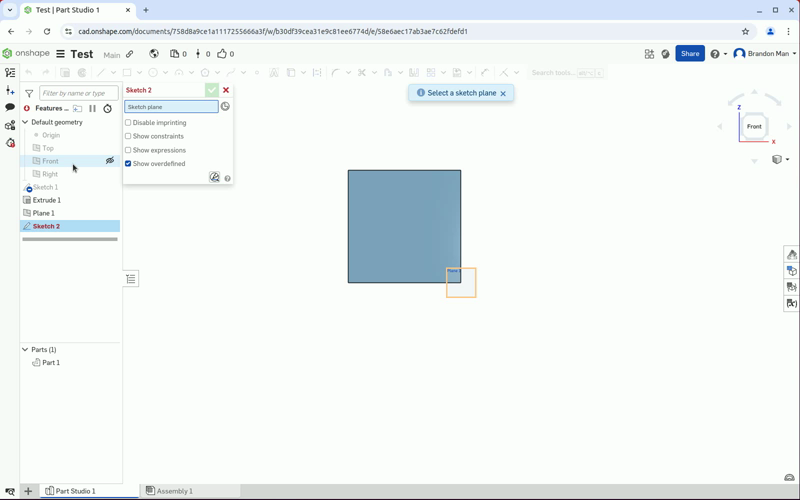
mouse_move(73, 215)
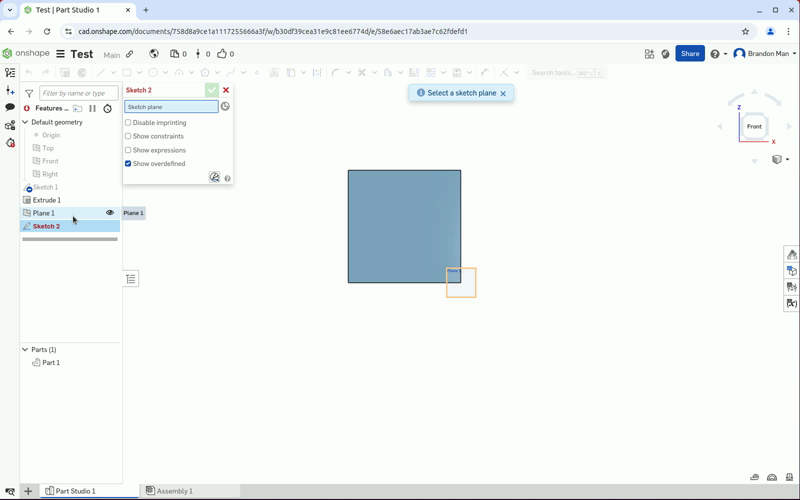
click(73, 215)
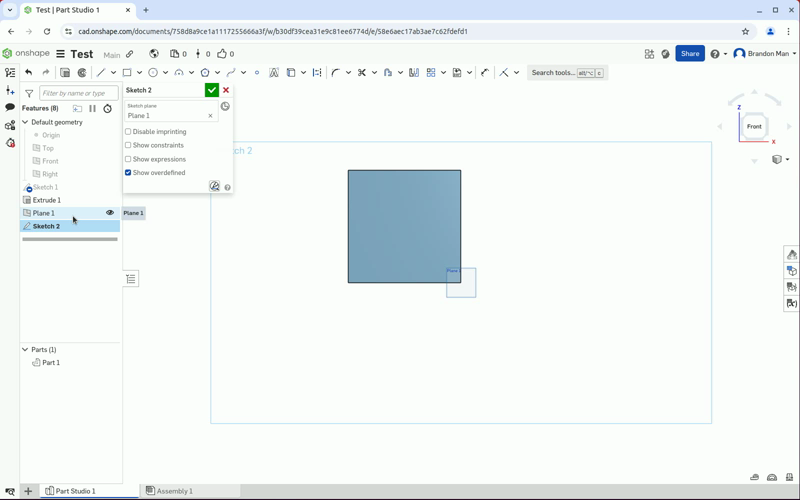
mouse_move(73, 352)
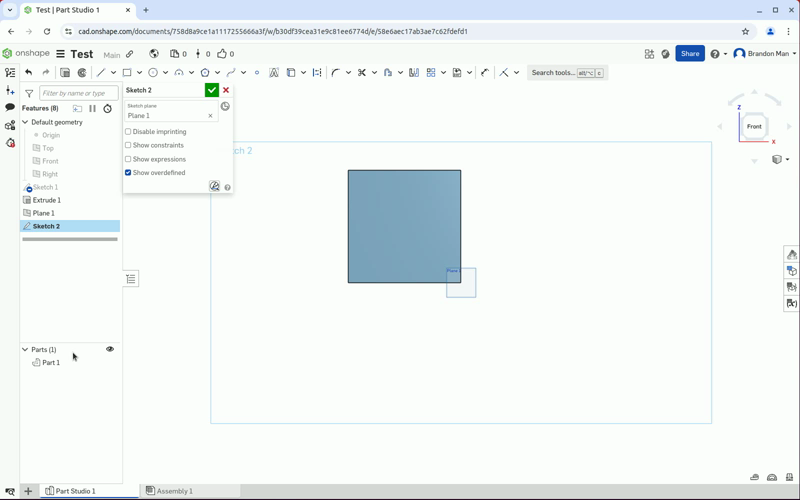
key(y)
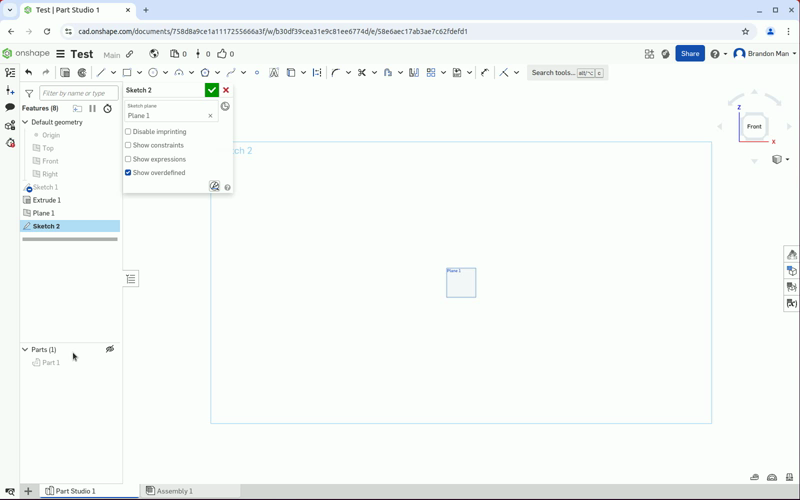
key(l)
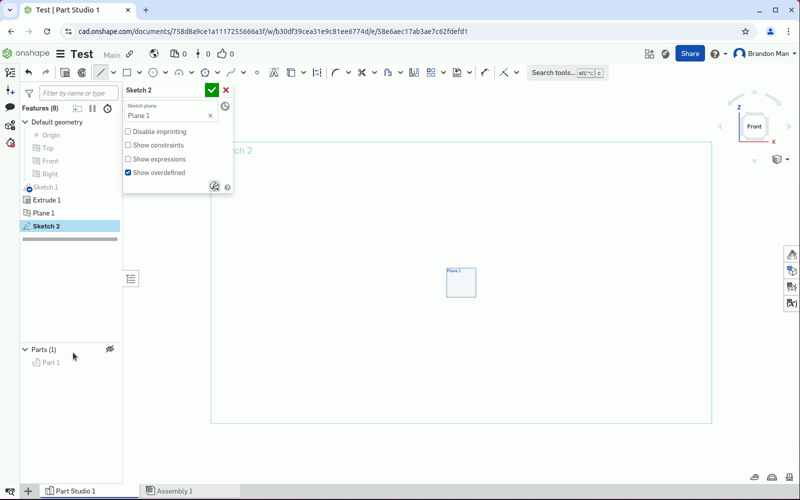
key_down(shift)
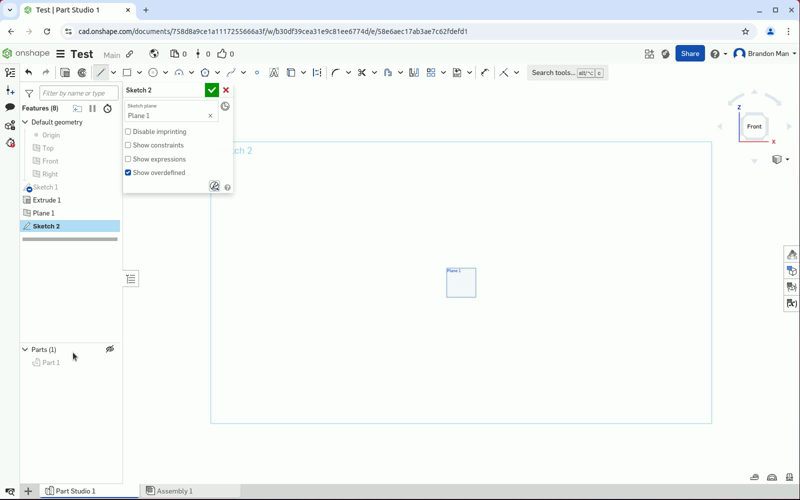
mouse_move(404, 226)
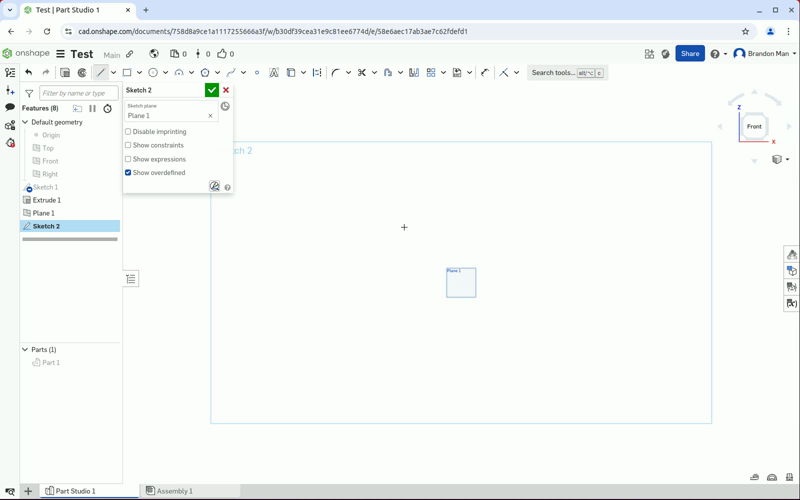
click(404, 226)
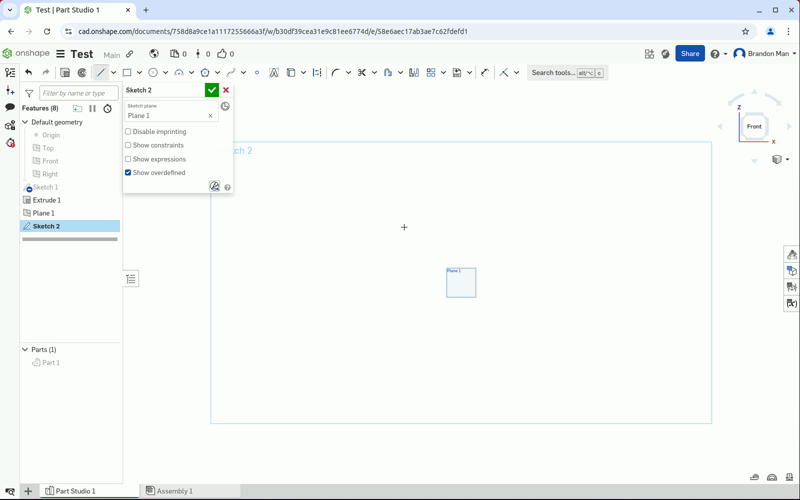
key_up(shift)
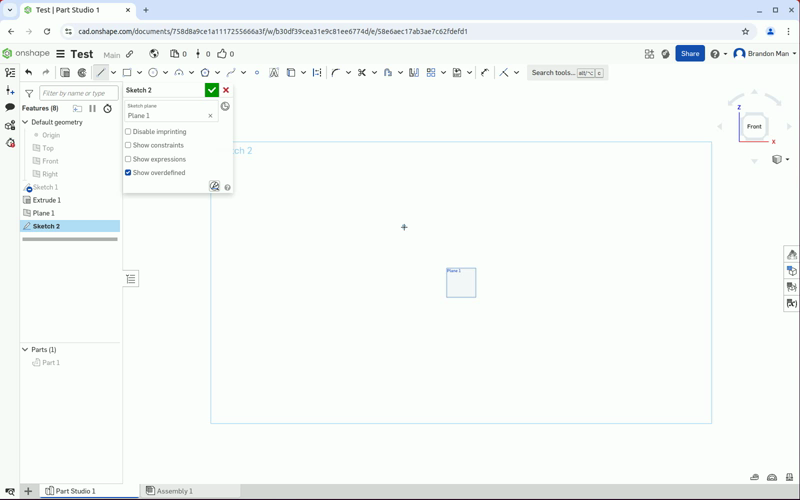
key_down(shift)
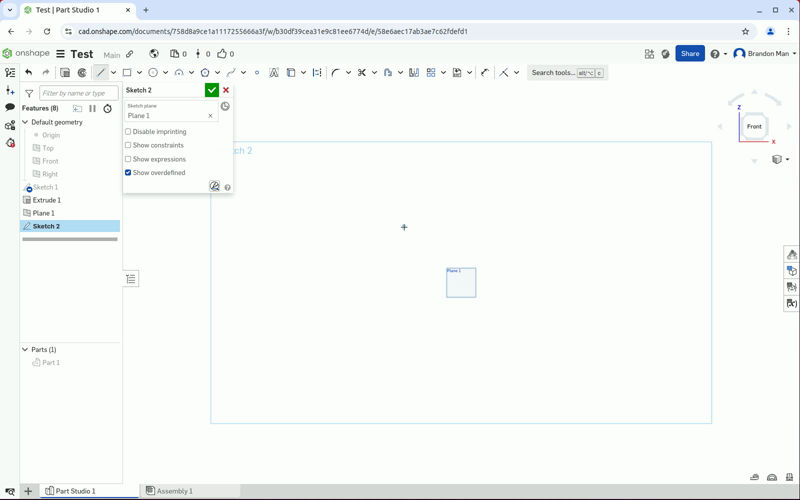
mouse_move(434, 226)
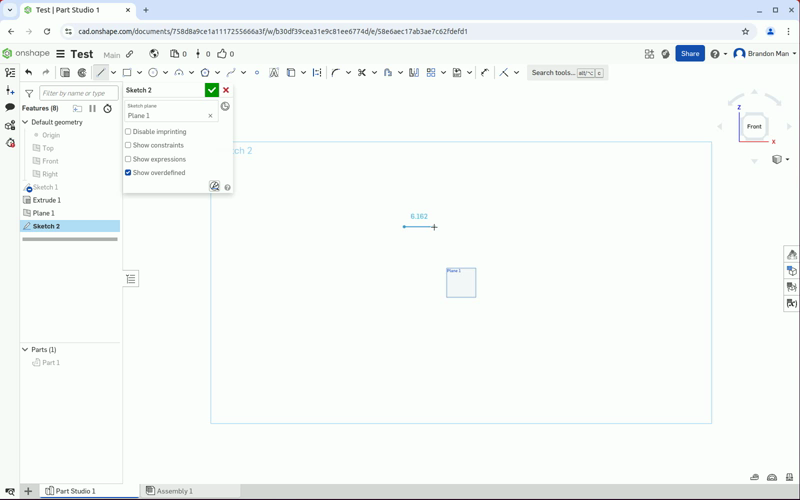
mouse_move(461, 226)
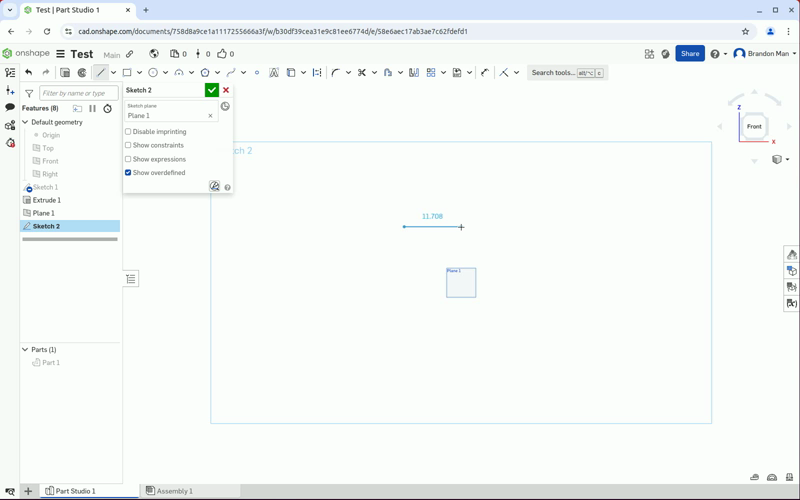
click(461, 226)
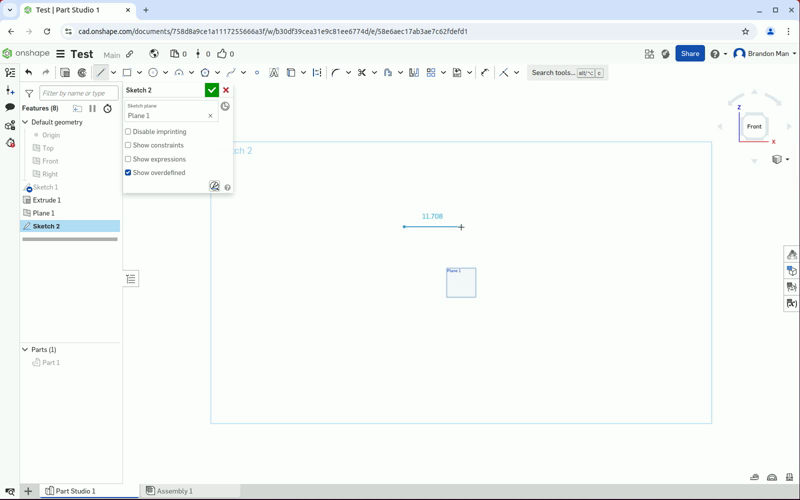
key_up(shift)
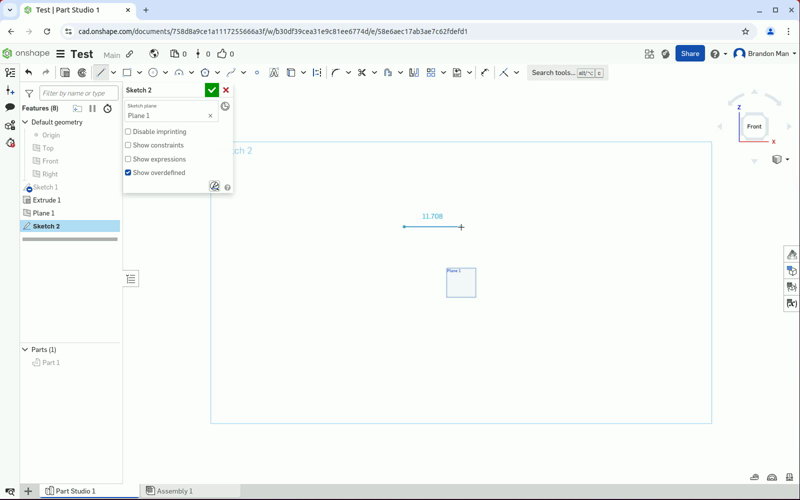
key_down(shift)
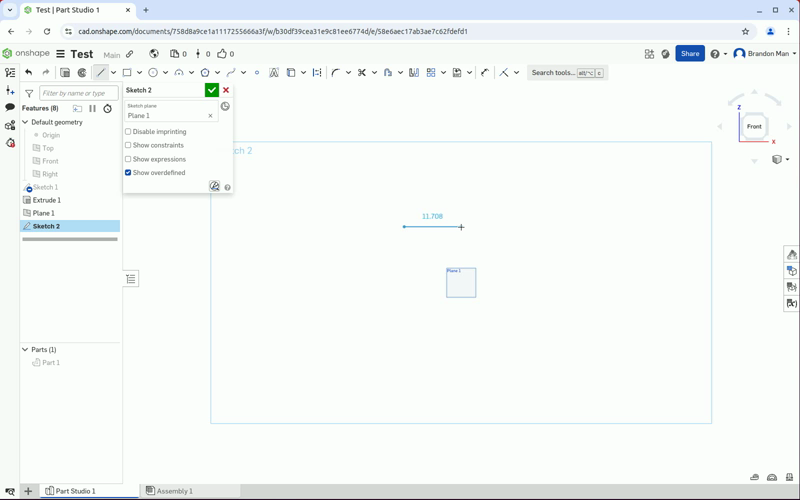
mouse_move(491, 226)
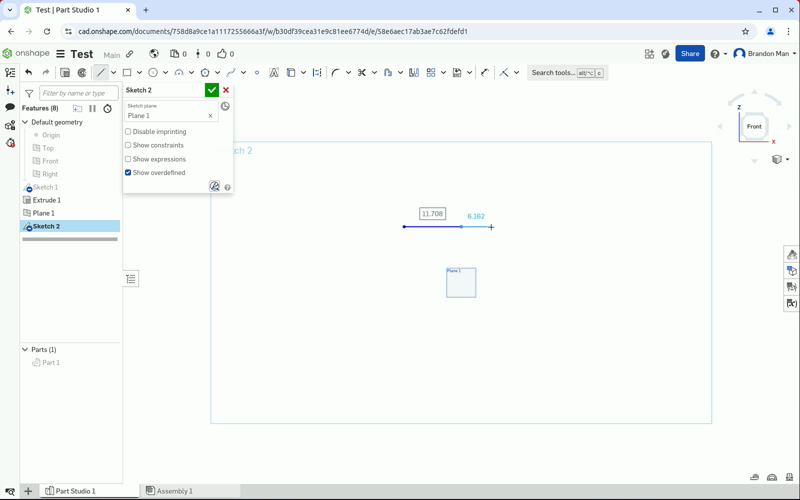
mouse_move(461, 169)
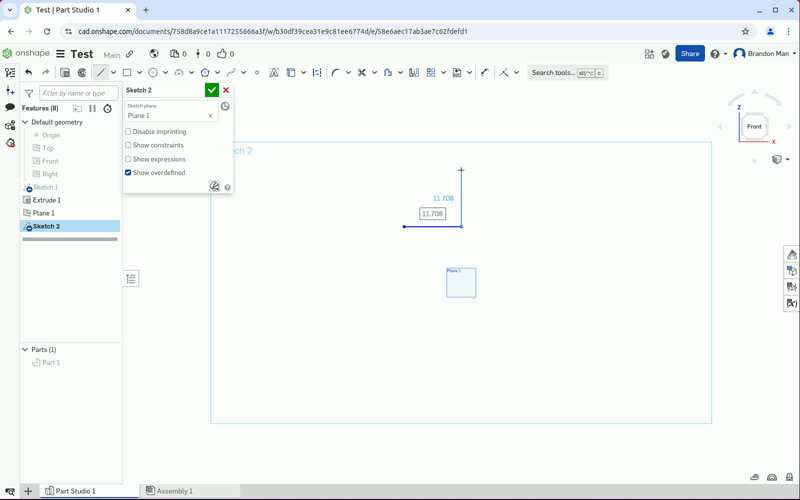
click(461, 169)
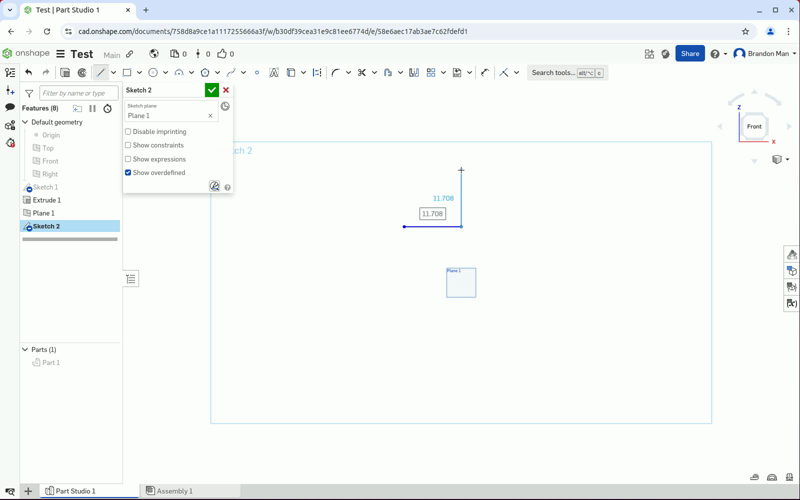
key_up(shift)
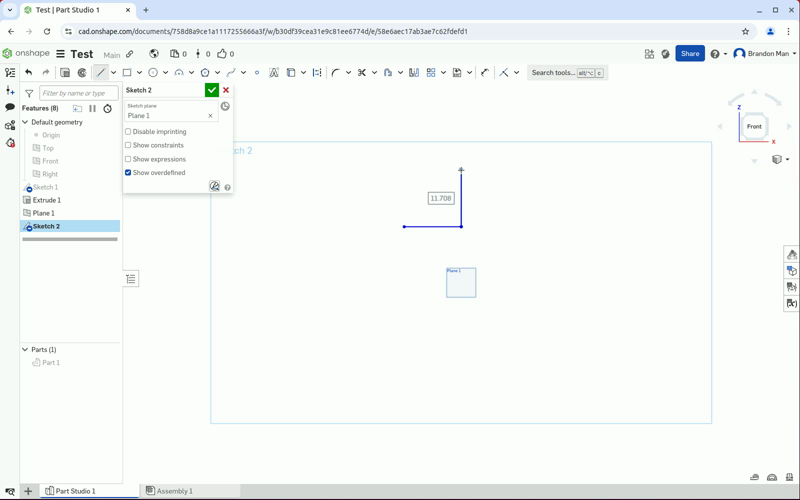
key_down(shift)
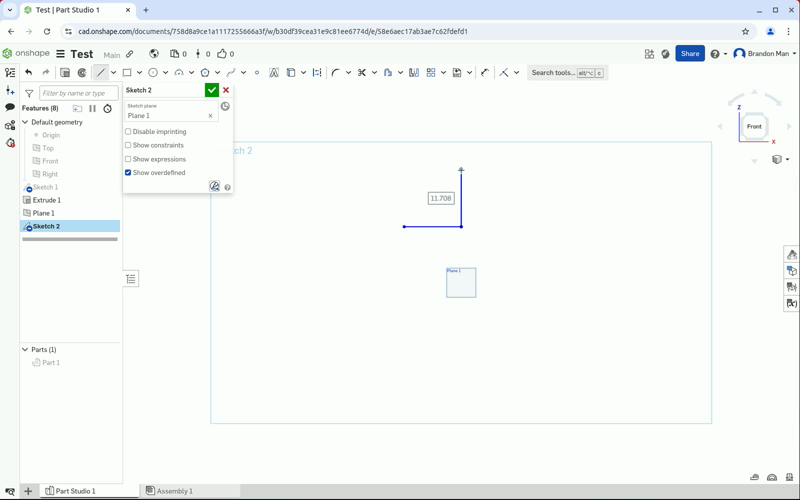
mouse_move(491, 169)
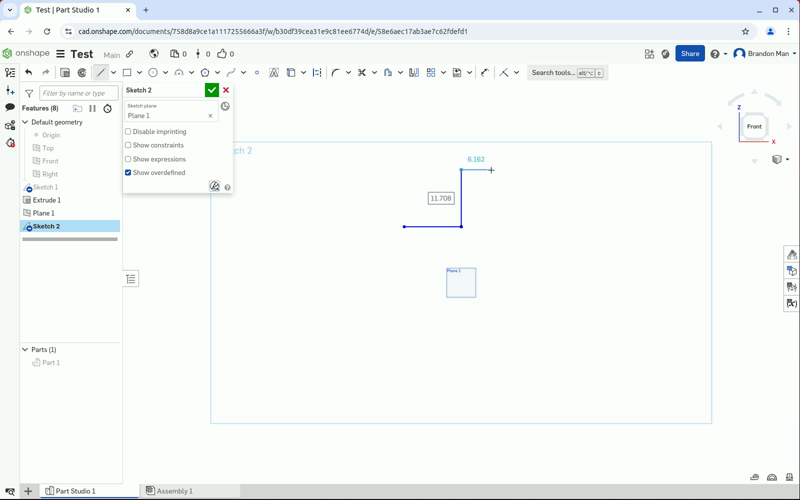
mouse_move(404, 169)
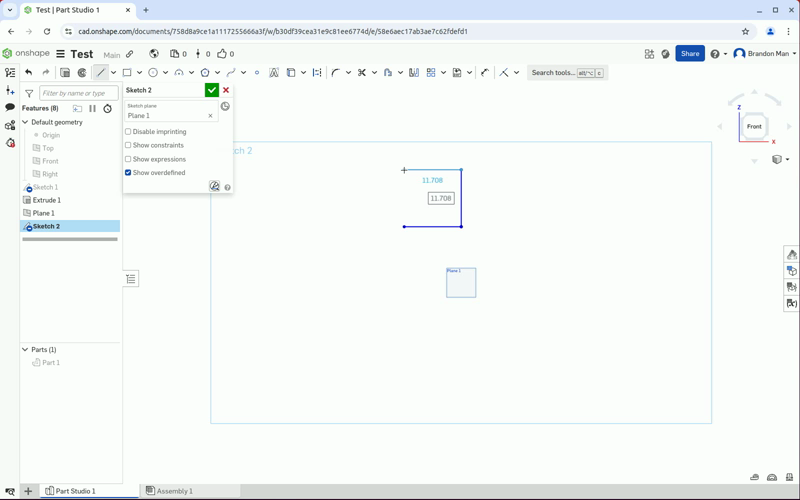
click(404, 169)
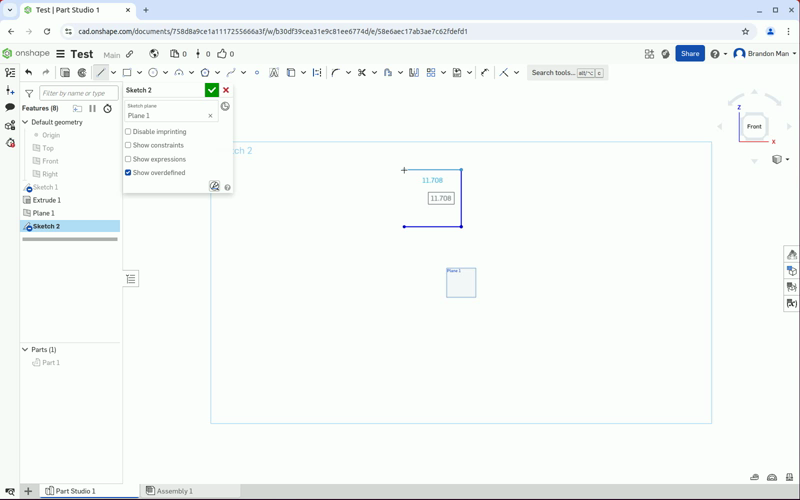
key_up(shift)
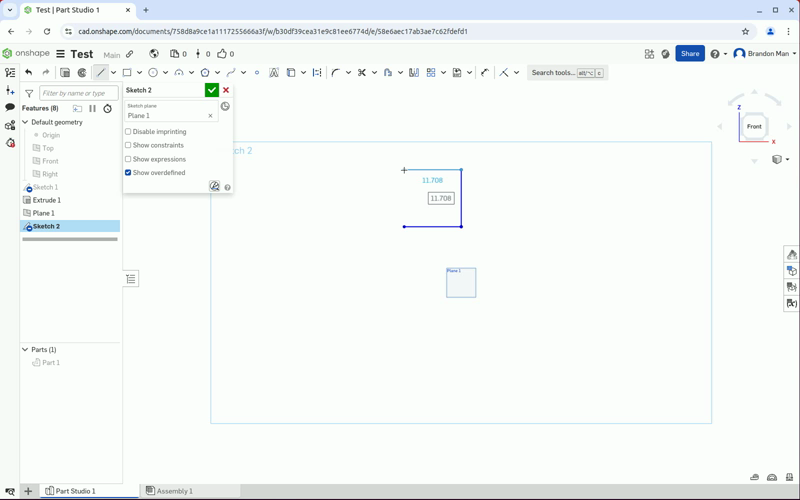
mouse_move(434, 169)
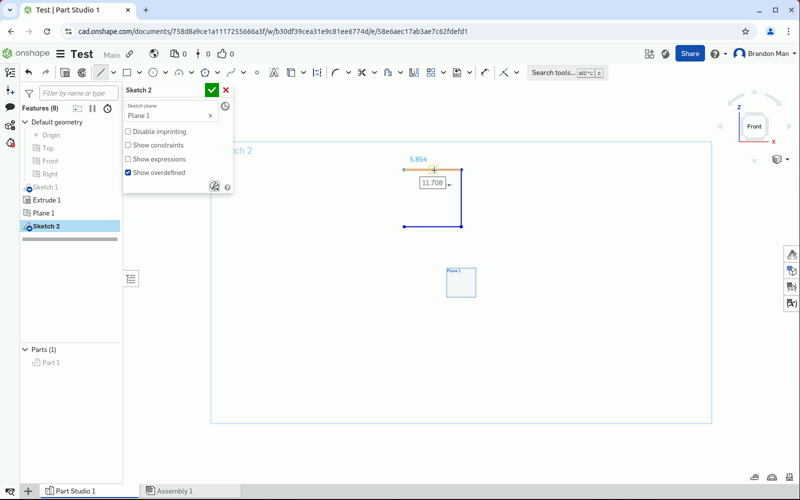
key_down(shift)
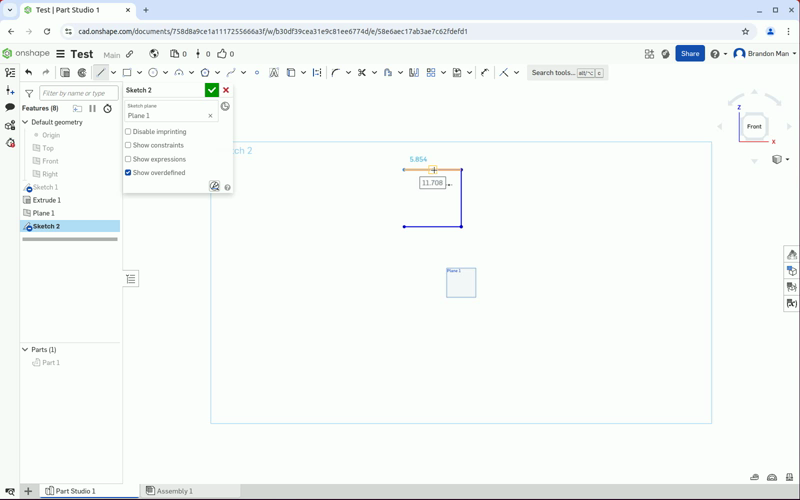
mouse_move(404, 226)
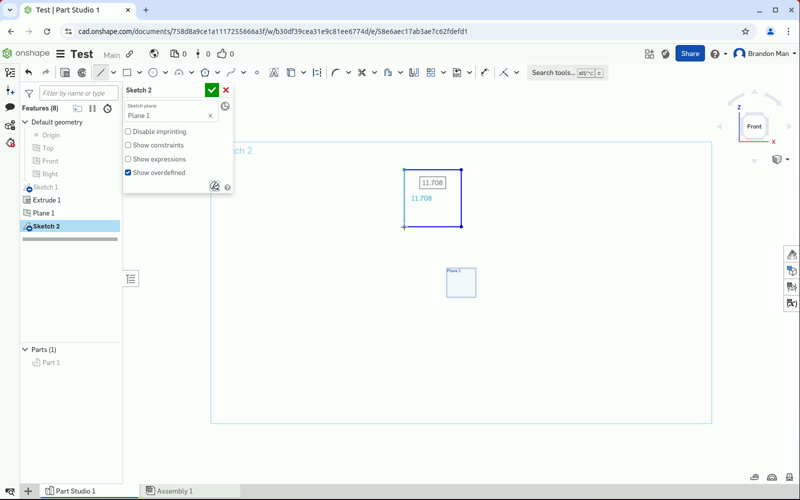
key_up(shift)
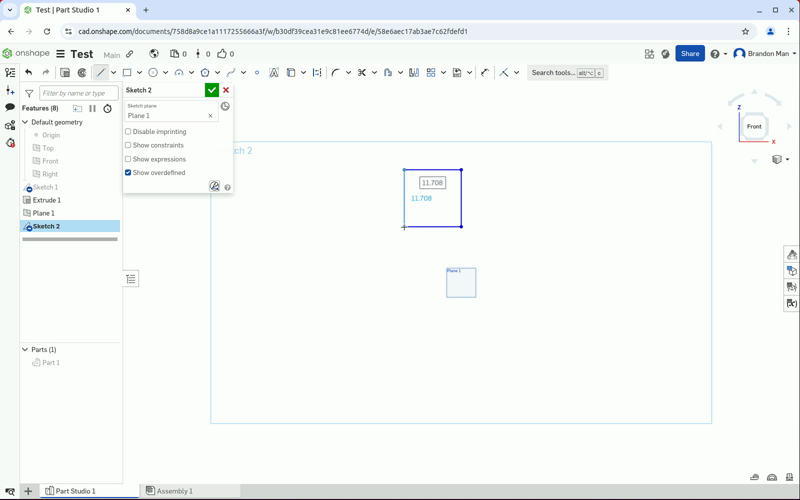
click(404, 226)
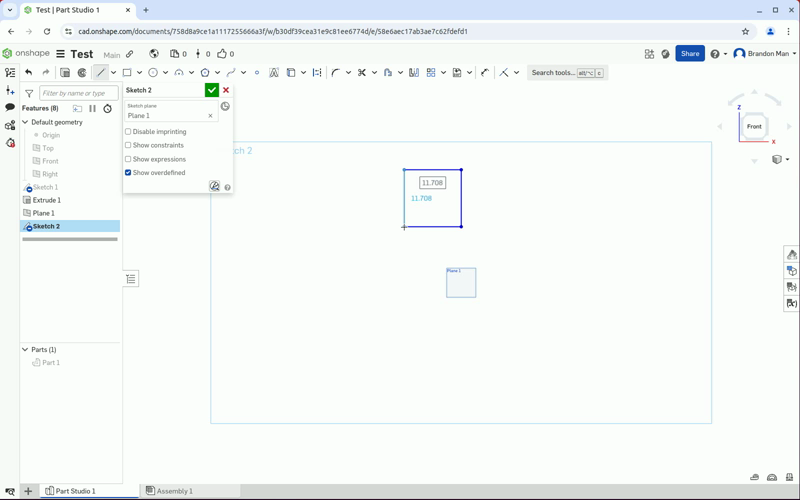
key(esc)
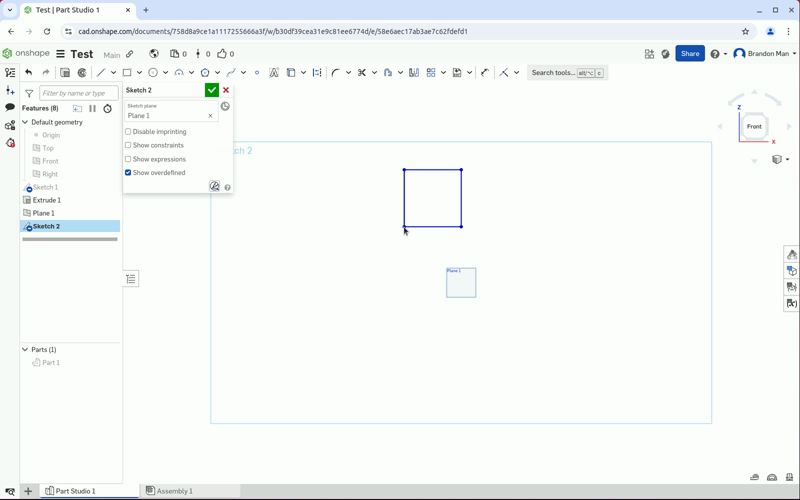
mouse_move(427, 173)
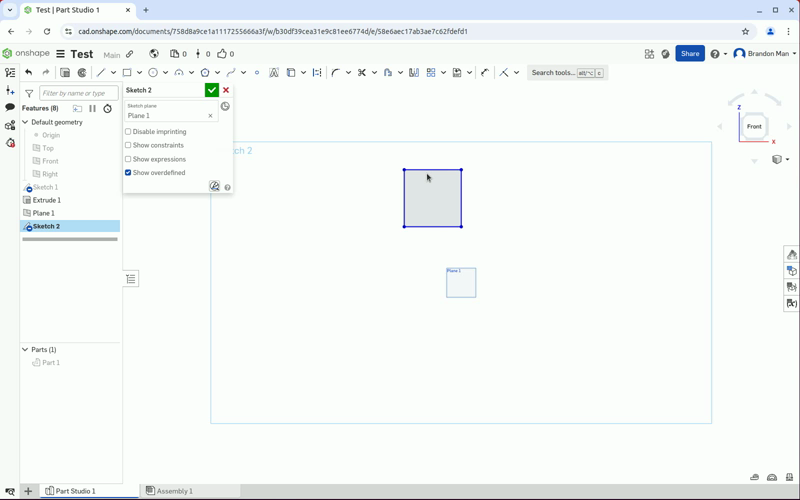
click(427, 173)
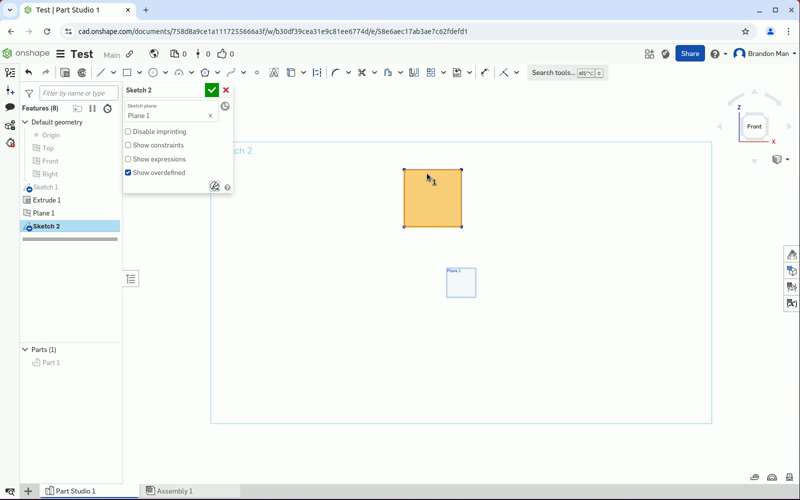
mouse_move(73, 352)
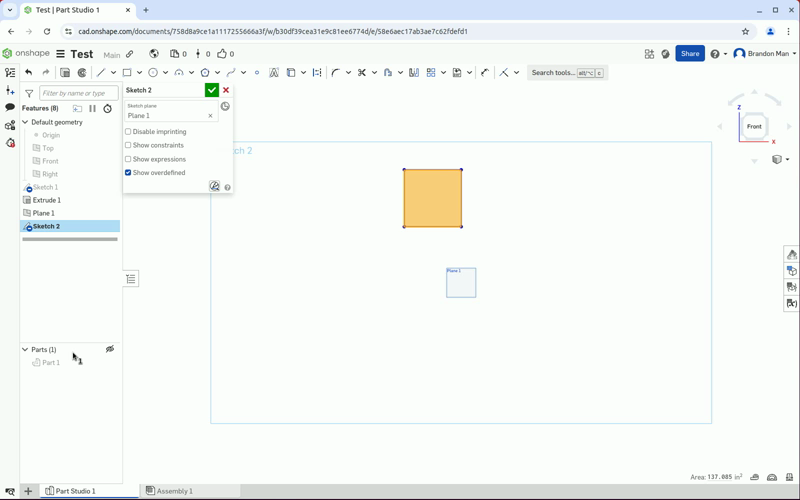
key(shift+y)
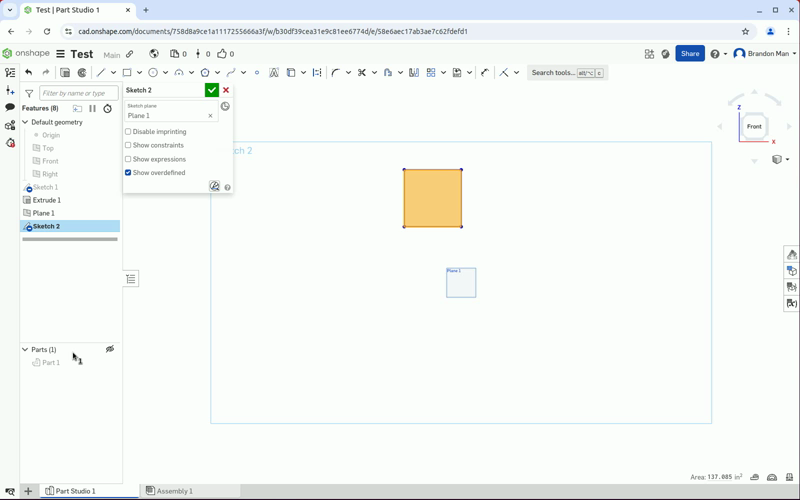
key(shift+e)
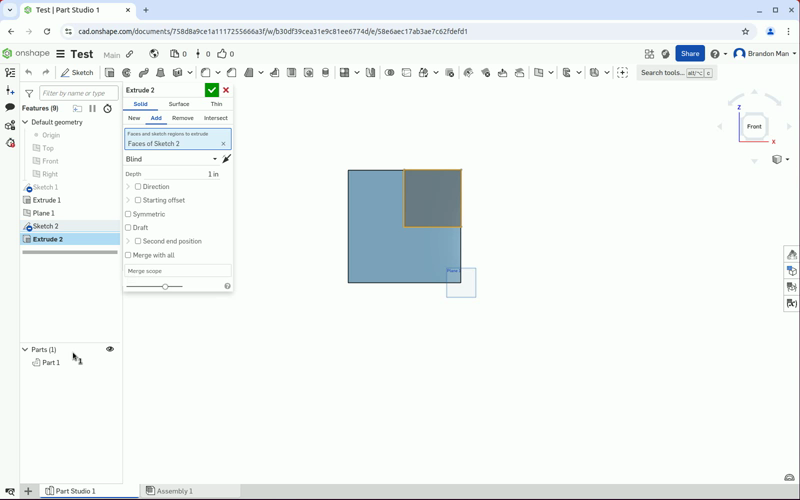
mouse_move(143, 106)
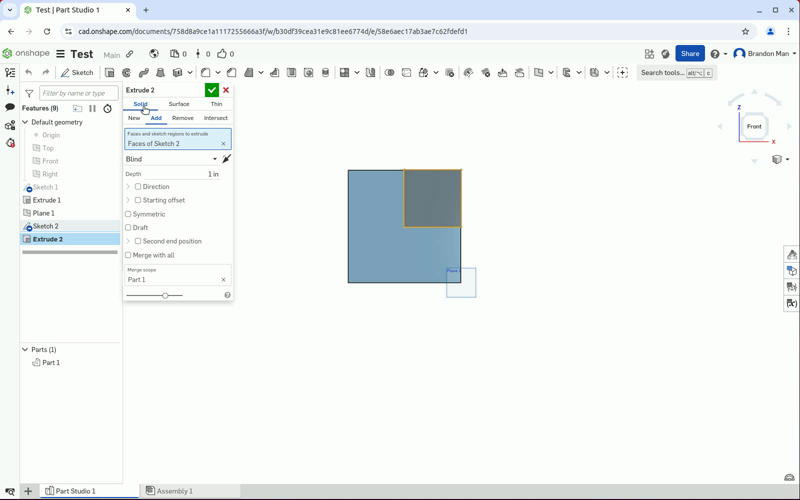
click(143, 106)
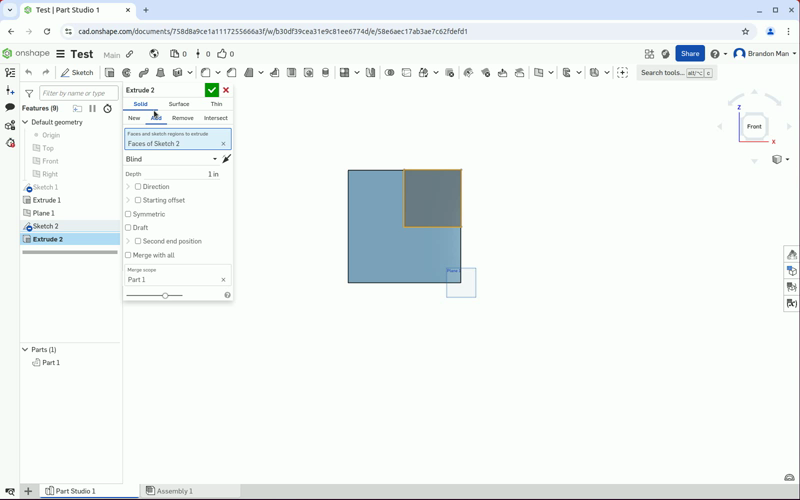
mouse_move(186, 120)
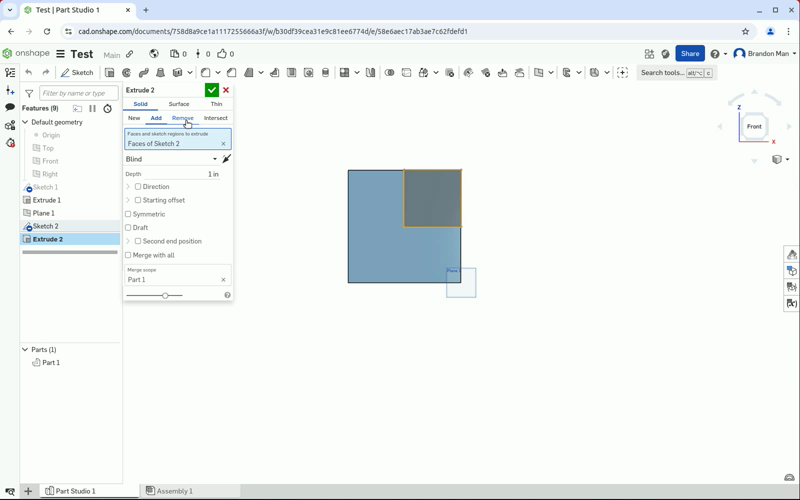
click(186, 120)
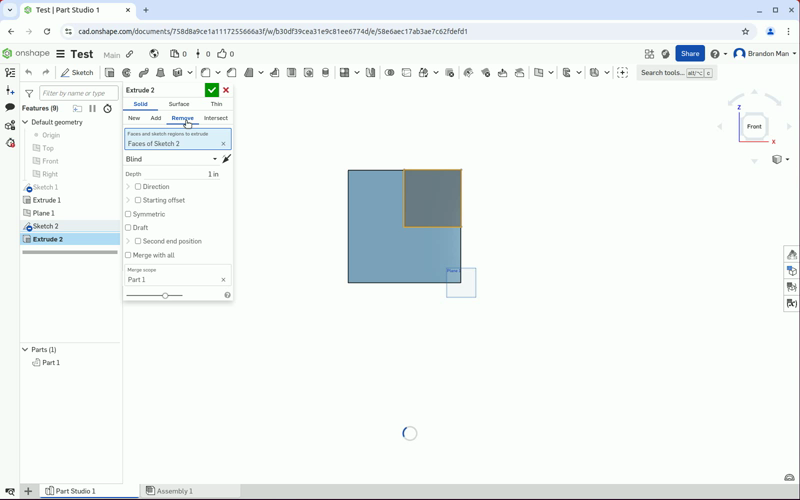
key(tab, 4)
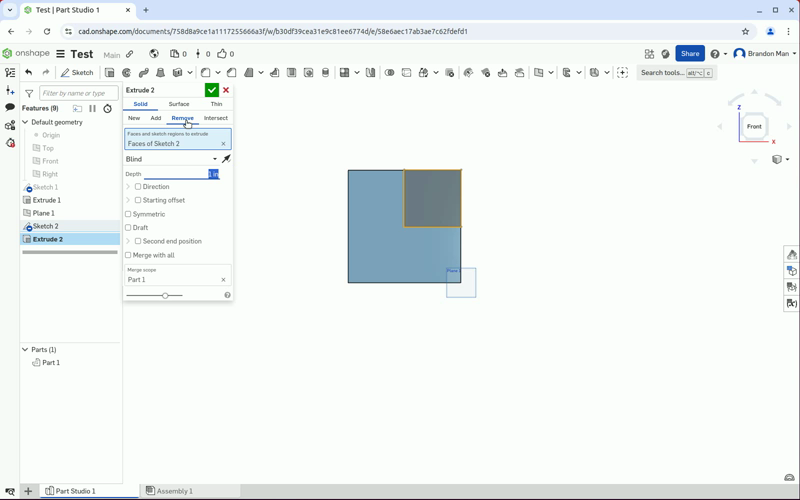
text(11.554)
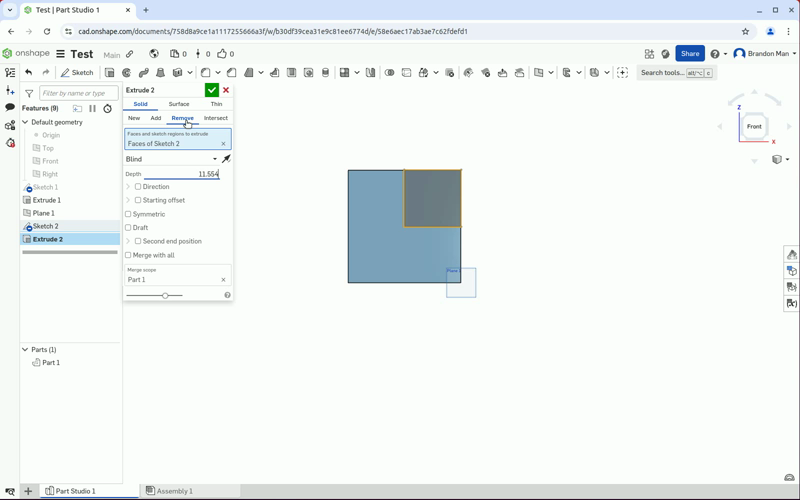
key(tab, 6)
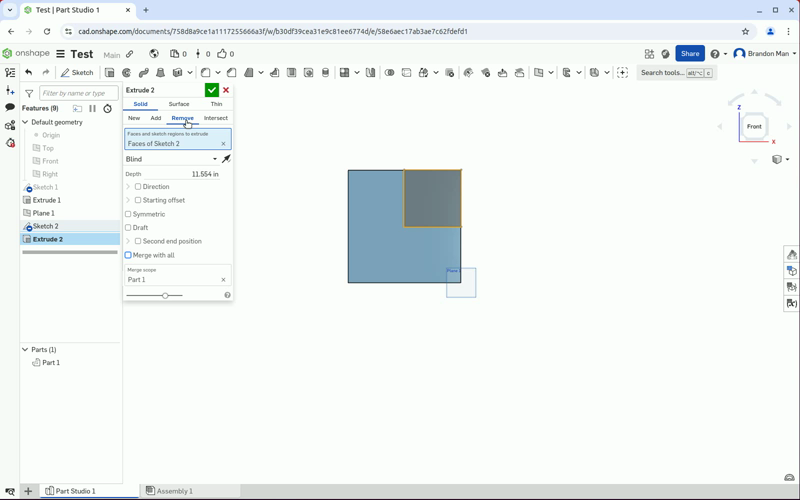
key(space)
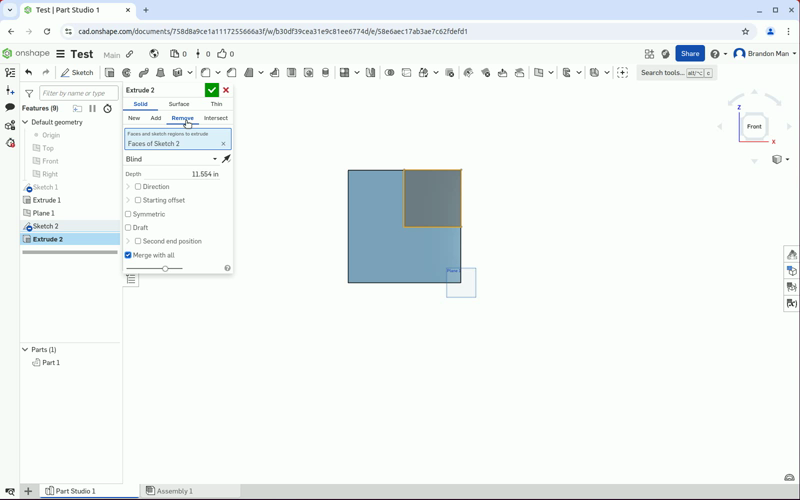
key(enter)
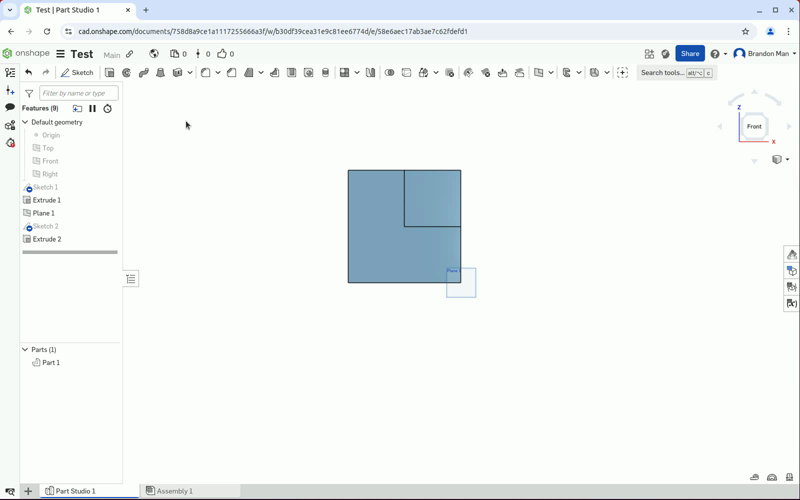
key(shift+h)
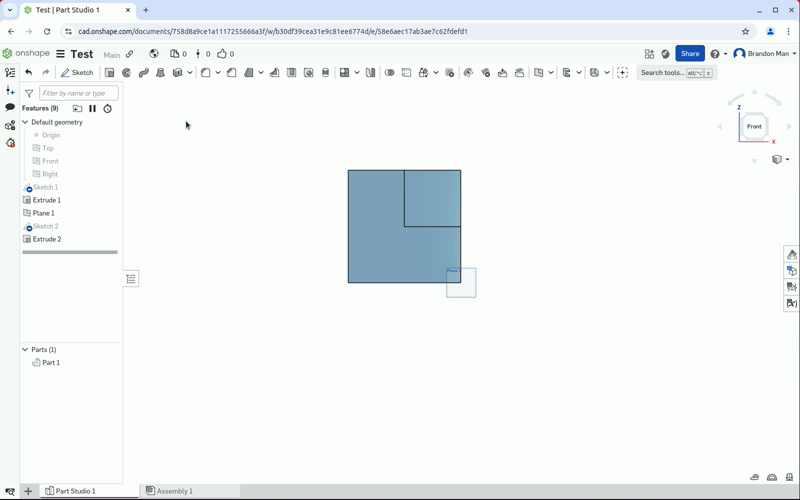
key(shift+h)
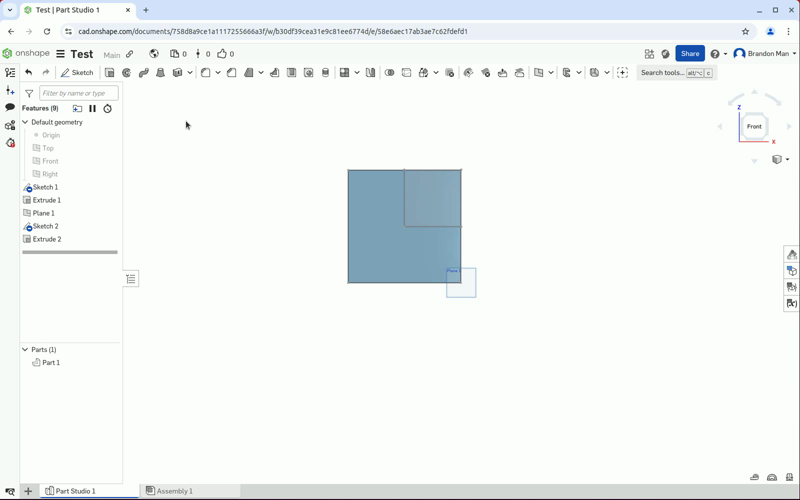
key(shift+7)
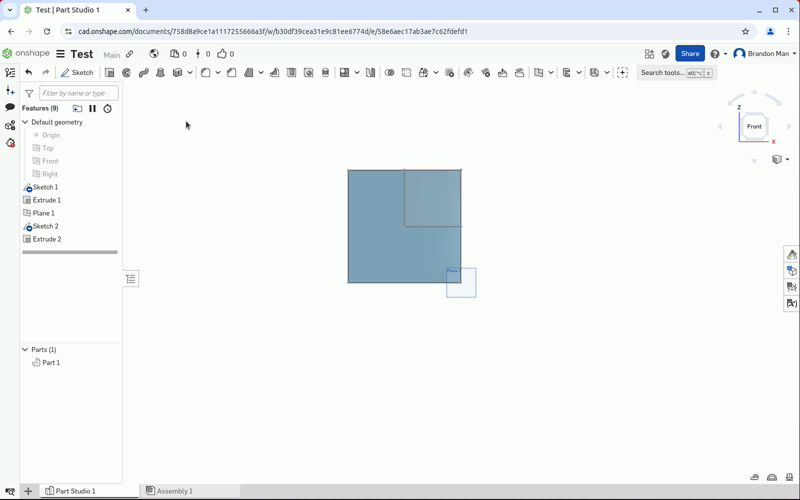
key(left, 2)
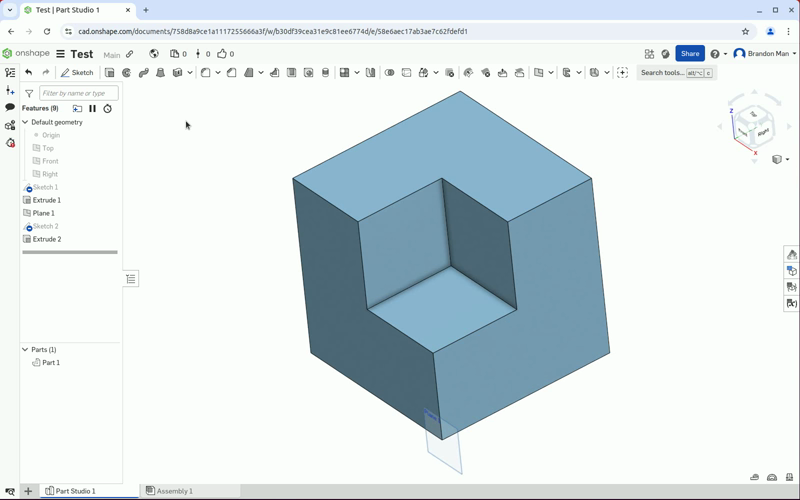
key(down, 2)
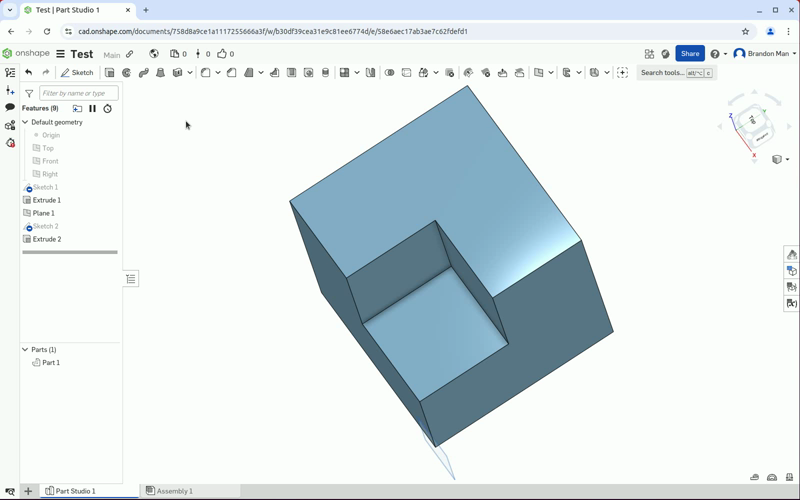
key(up, 2)
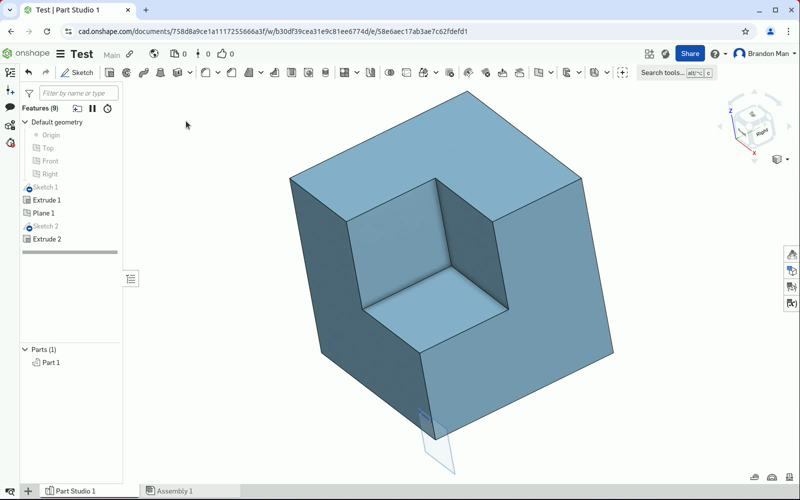
key(right, 2)
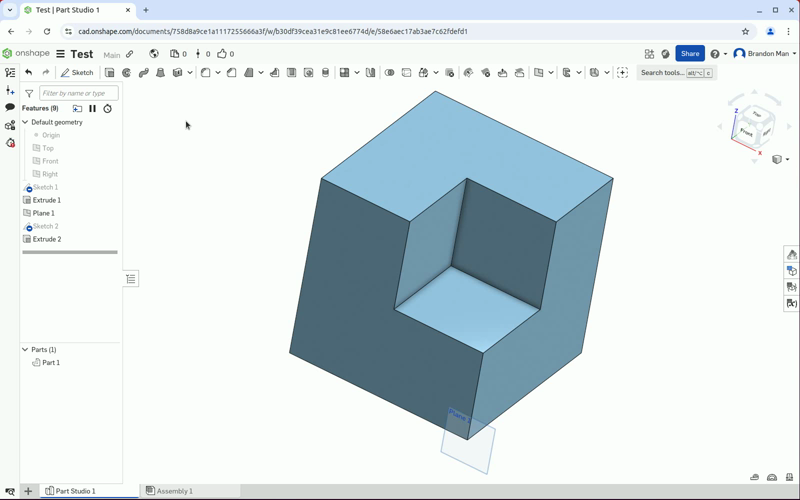
mouse_move(73, 189)
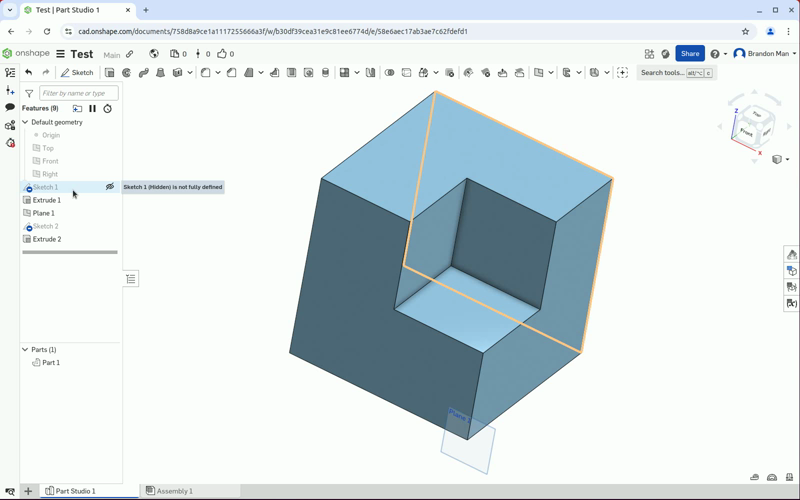
click(73, 189)